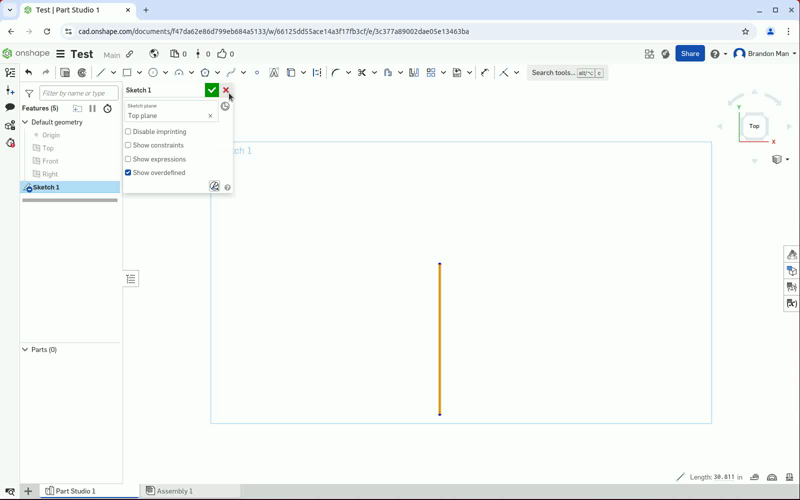
key(shift+h)
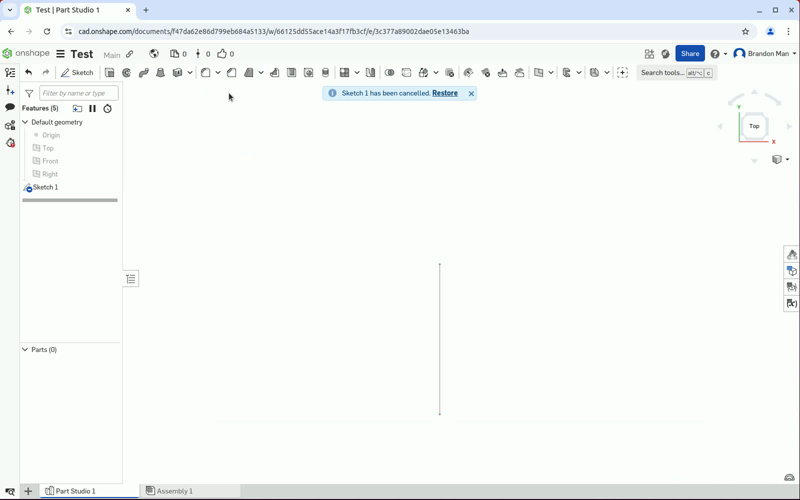
key(shift+s)
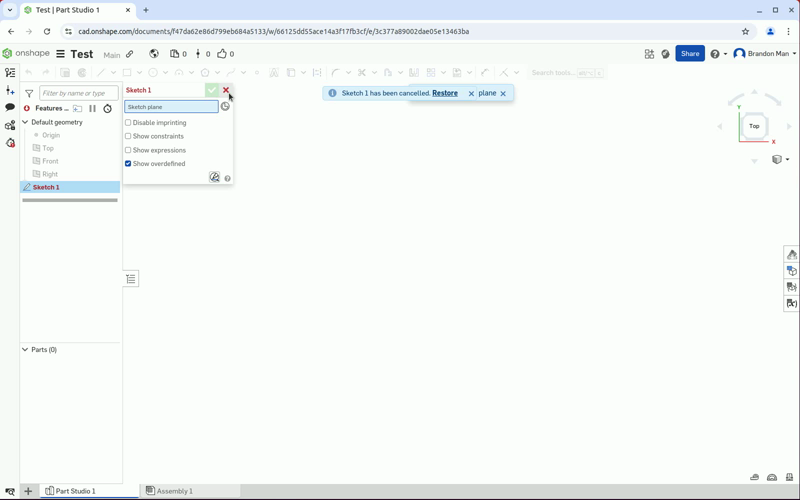
mouse_move(73, 150)
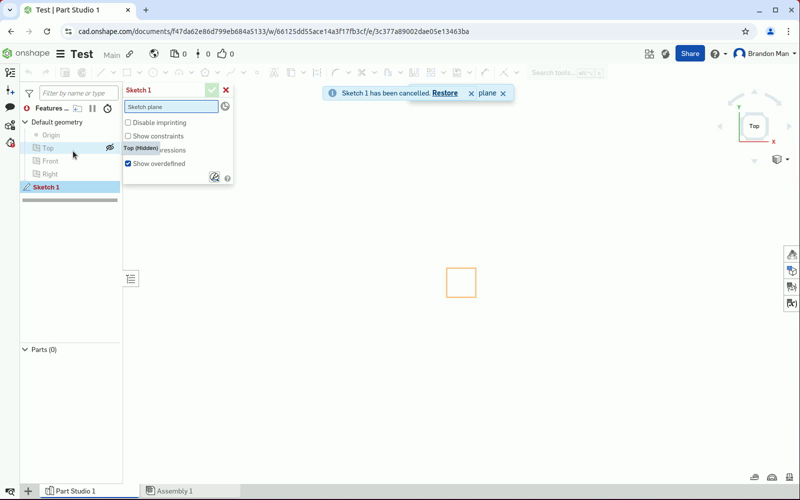
click(73, 150)
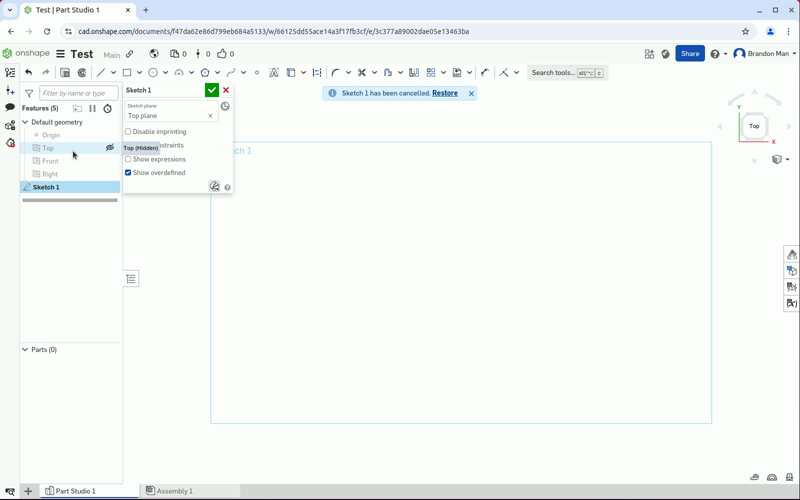
mouse_move(73, 352)
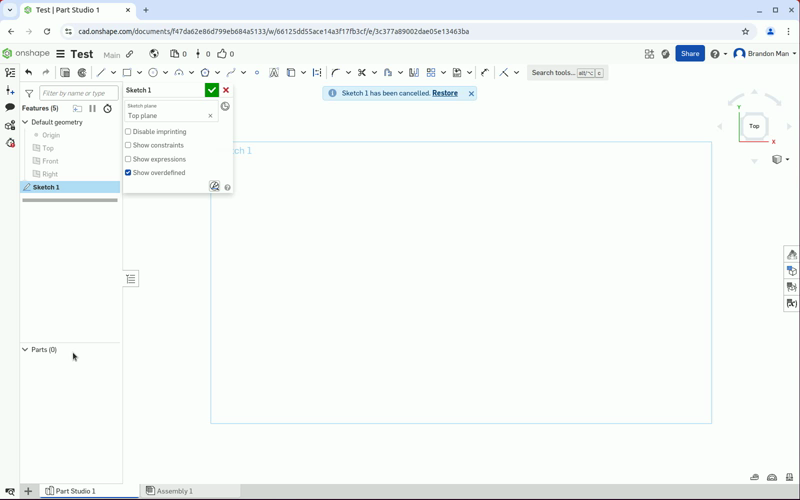
key(y)
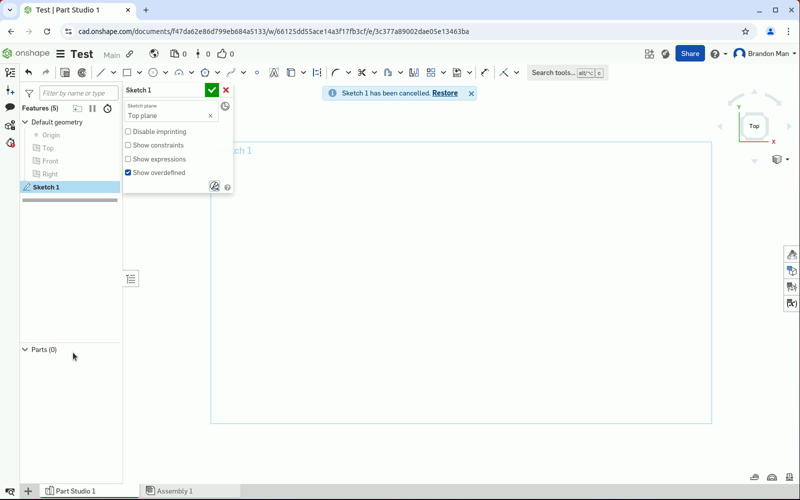
key(l)
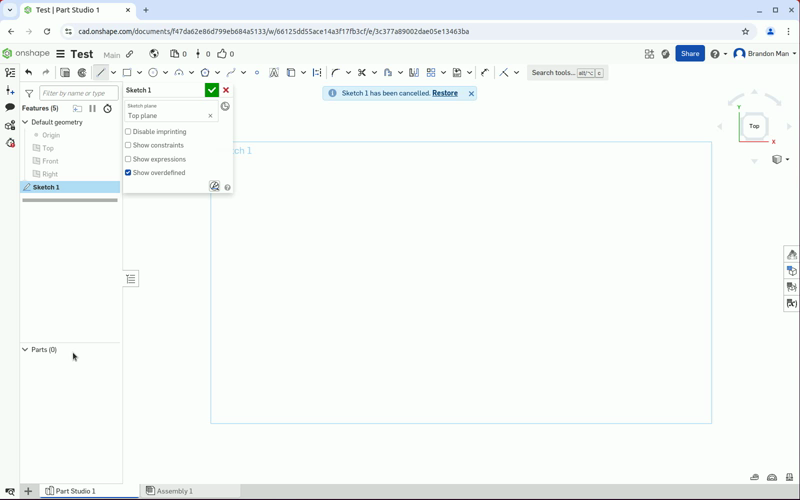
key_down(shift)
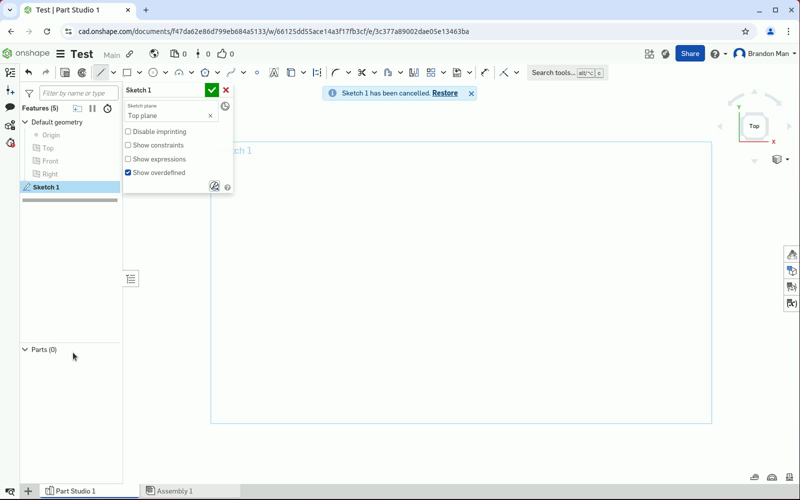
mouse_move(349, 282)
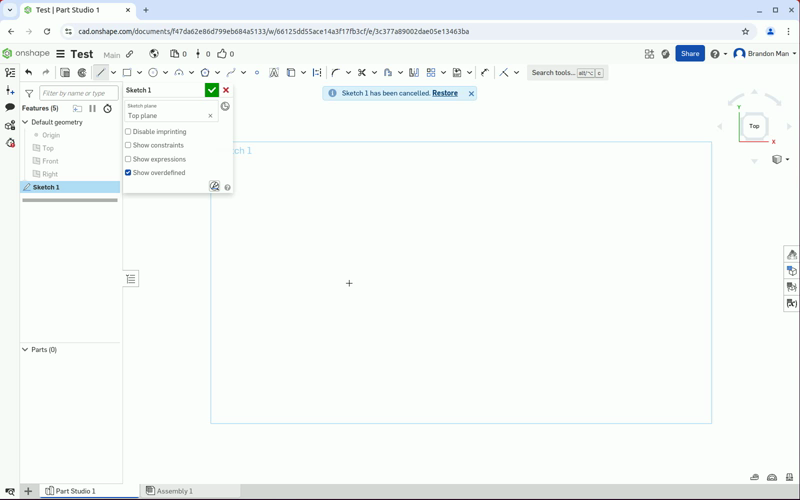
click(349, 282)
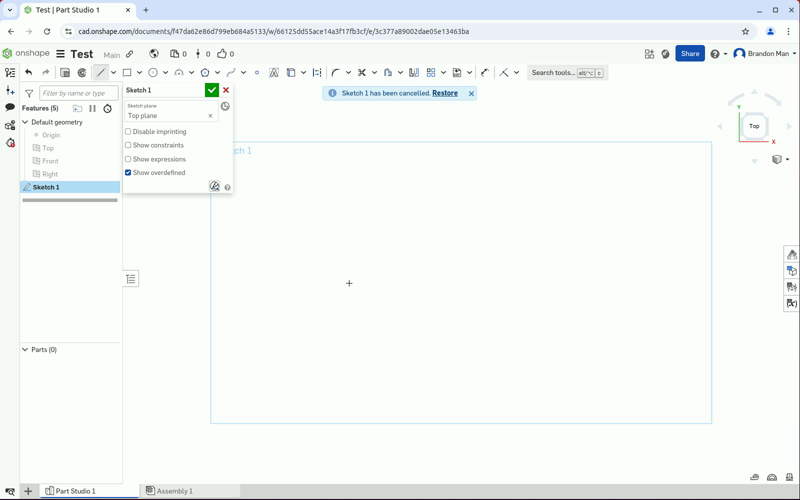
key_up(shift)
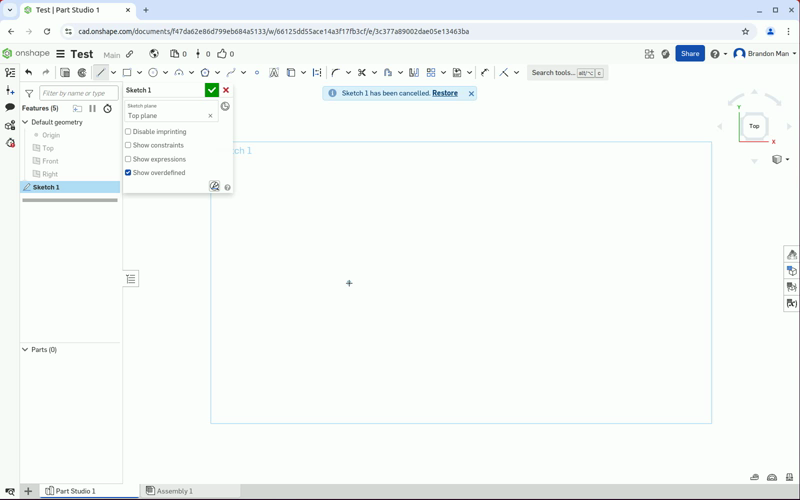
key_down(shift)
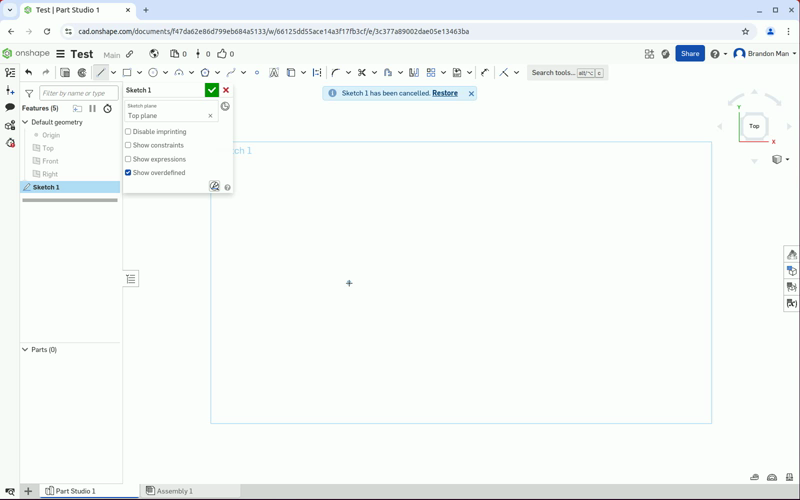
mouse_move(405, 378)
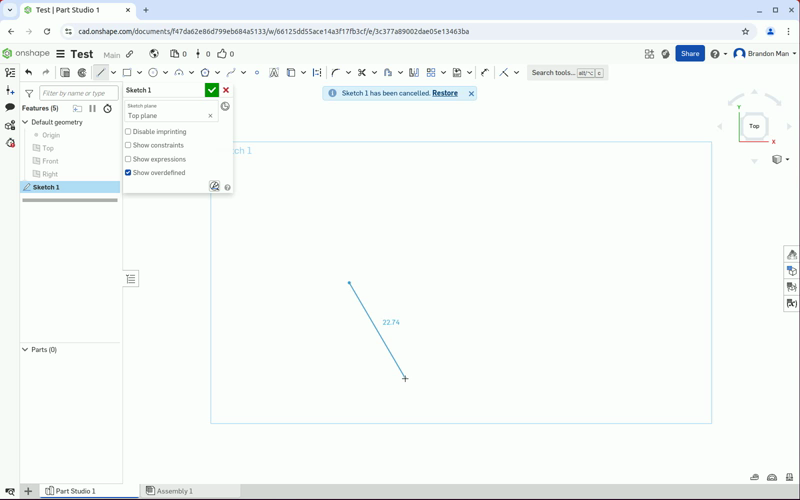
click(405, 378)
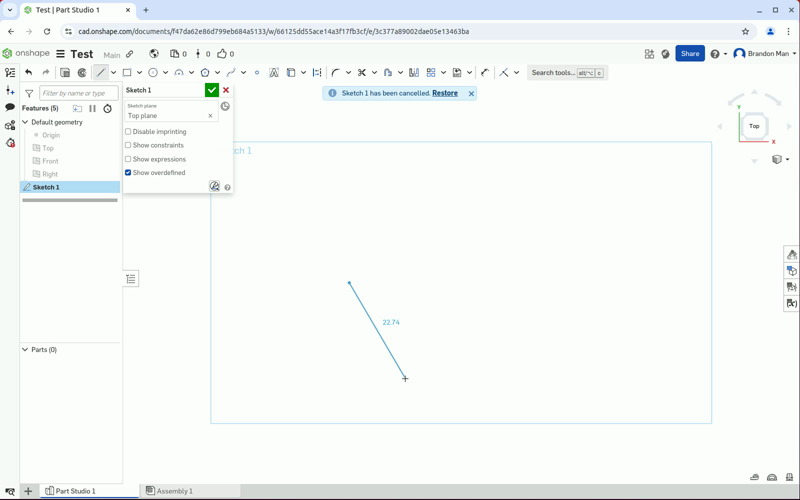
key_up(shift)
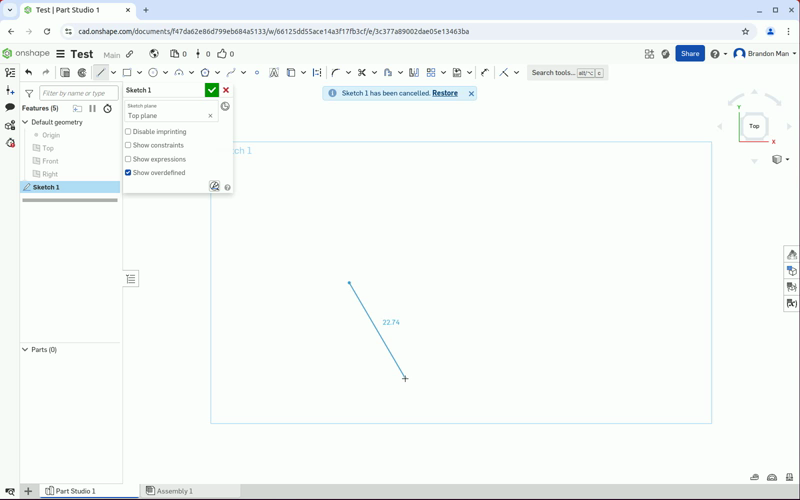
key_down(shift)
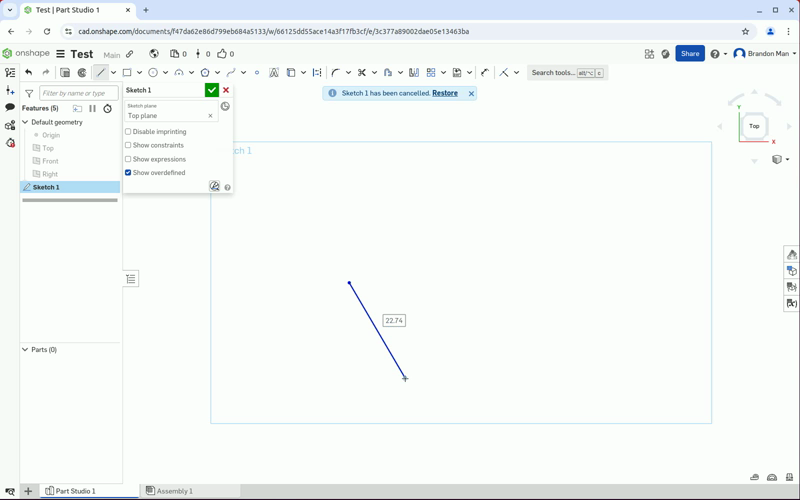
mouse_move(514, 378)
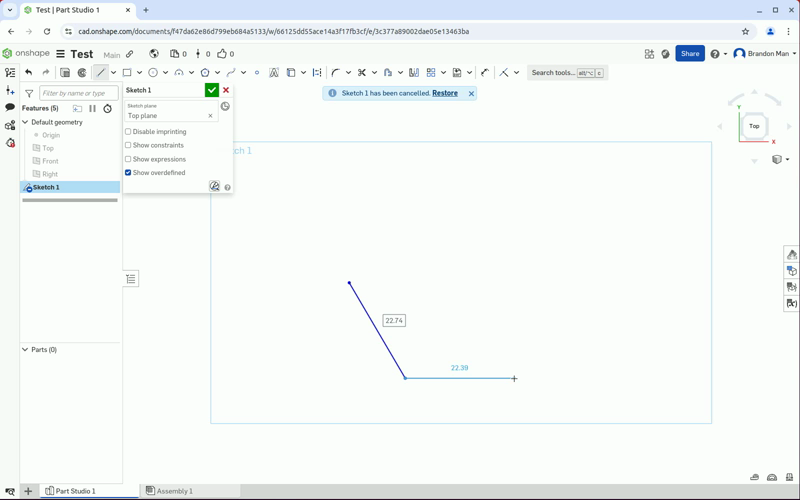
click(514, 378)
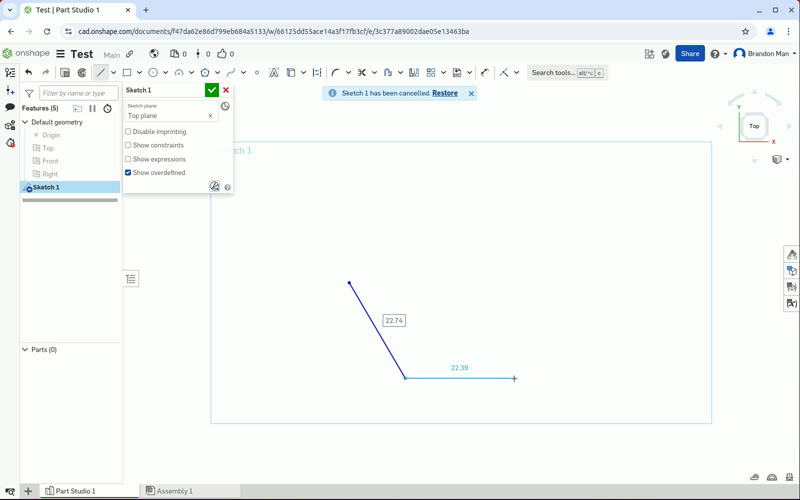
key_up(shift)
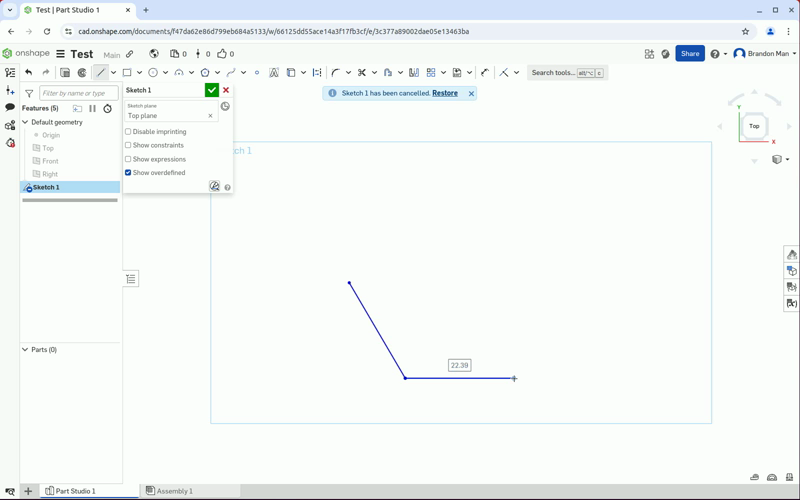
key_down(shift)
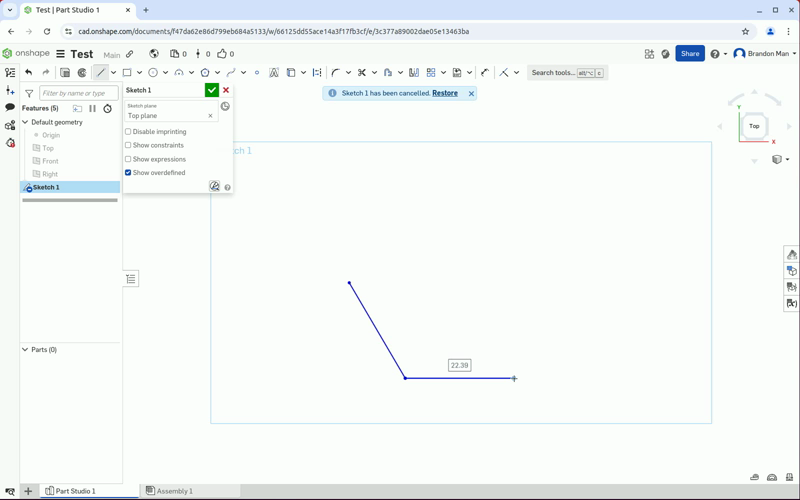
mouse_move(569, 282)
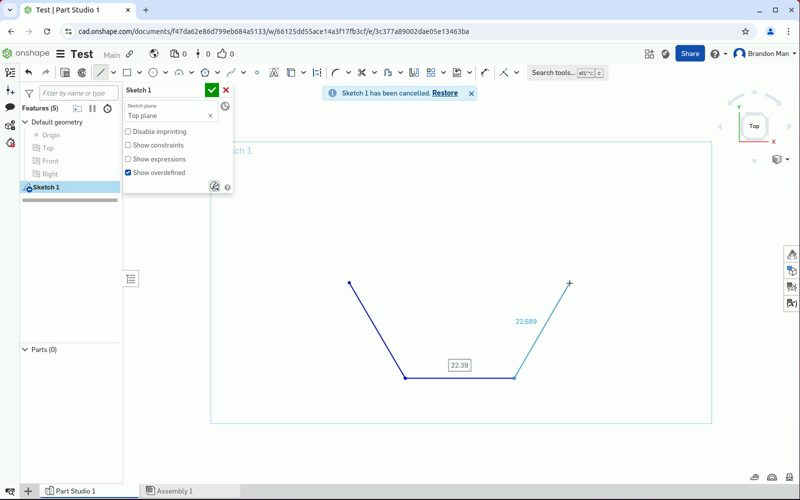
click(569, 282)
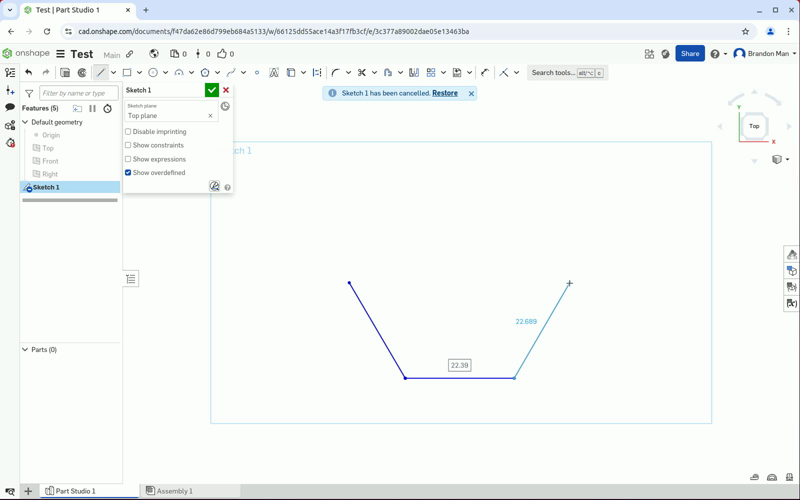
key_up(shift)
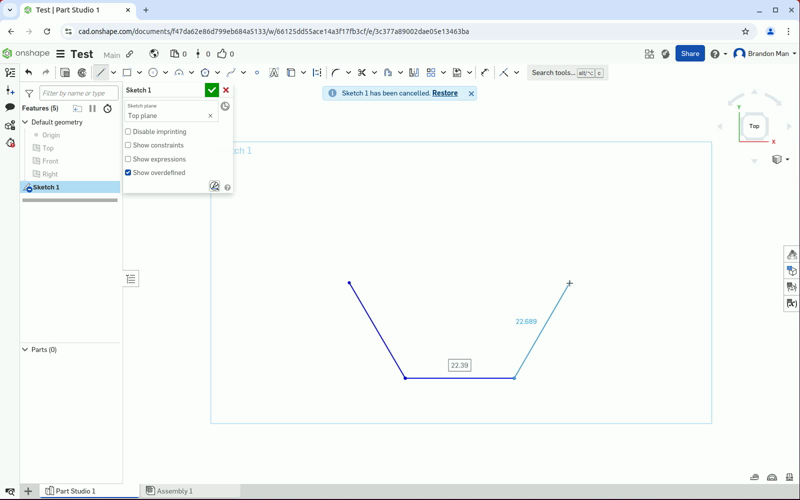
key_down(shift)
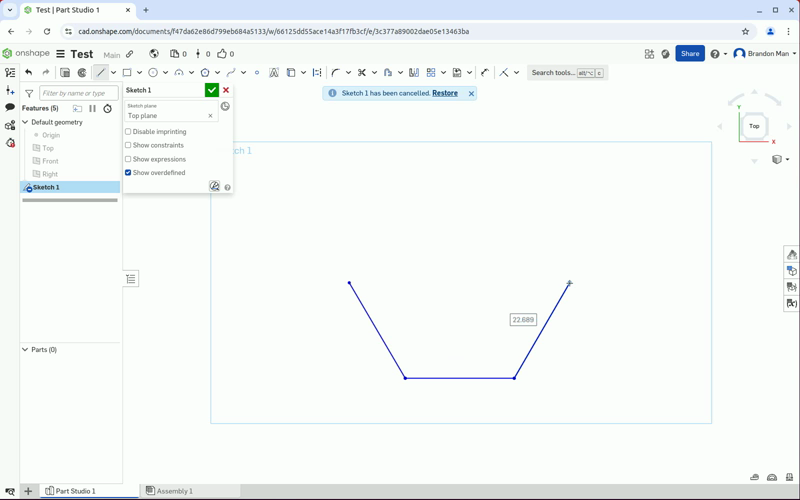
mouse_move(514, 187)
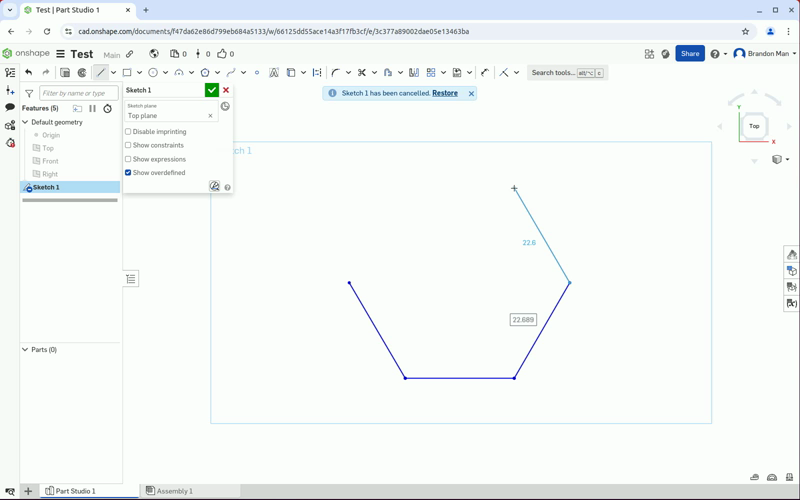
click(514, 187)
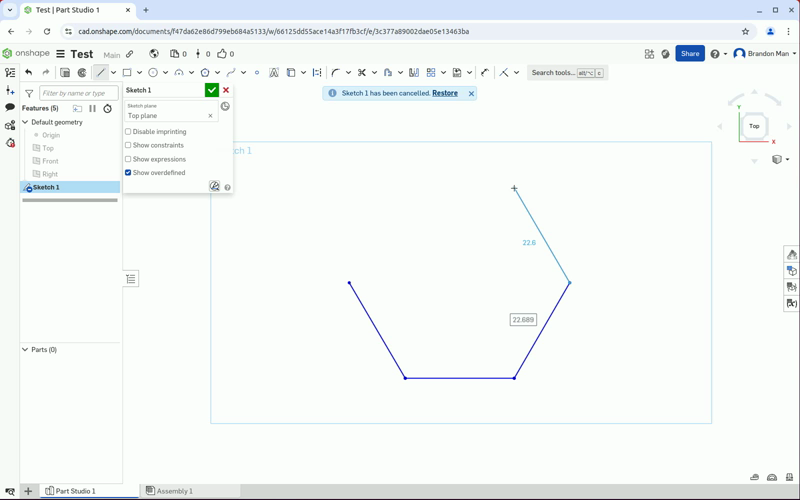
key_up(shift)
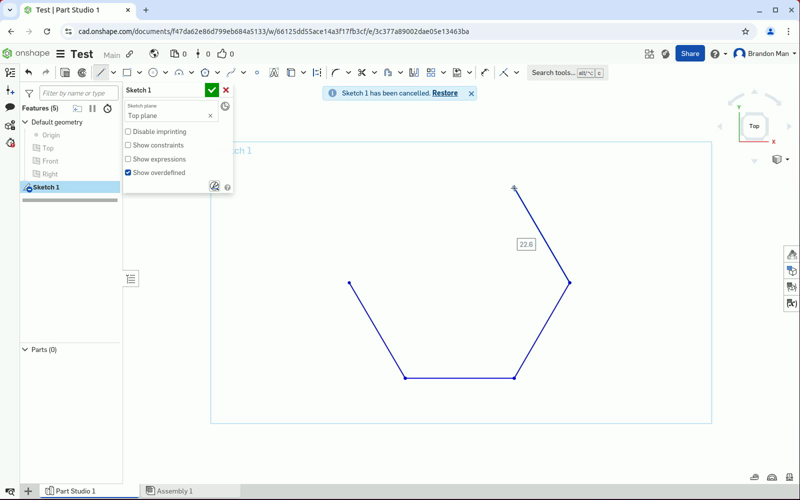
key_down(shift)
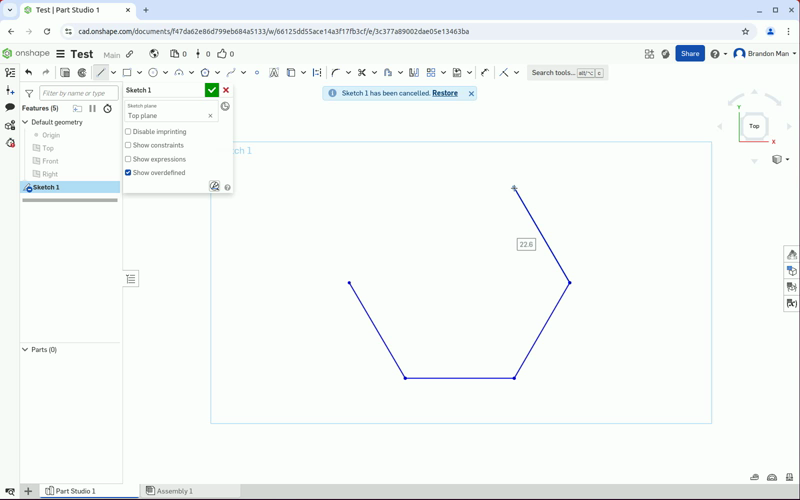
mouse_move(405, 187)
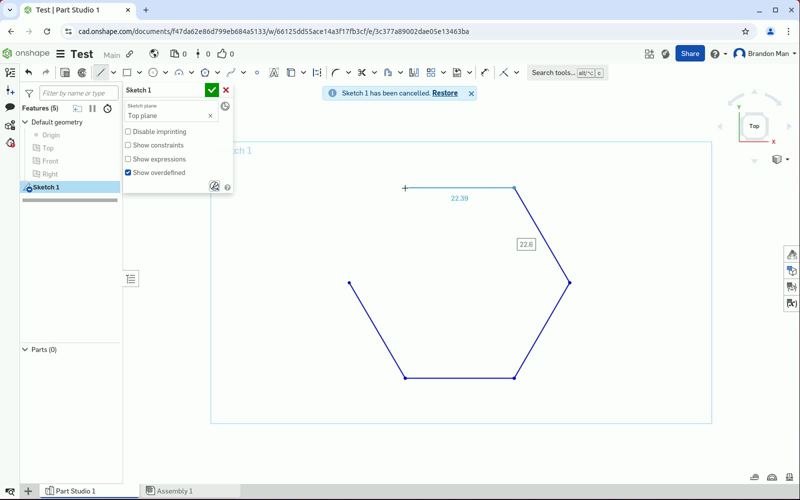
click(405, 187)
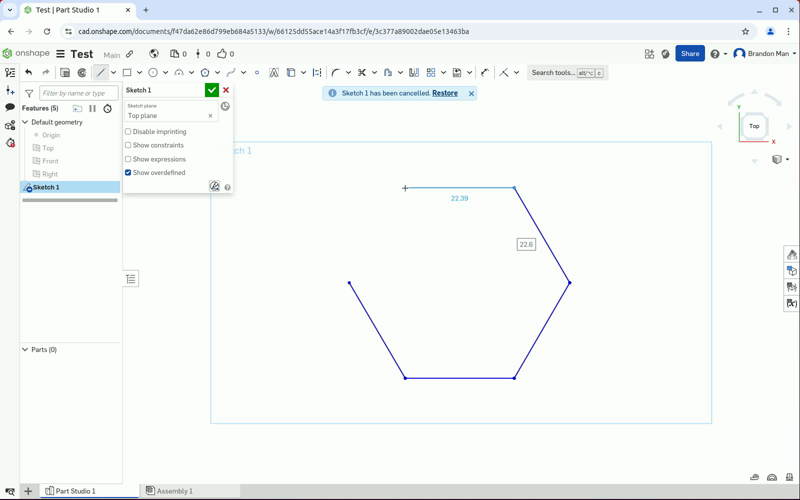
key_up(shift)
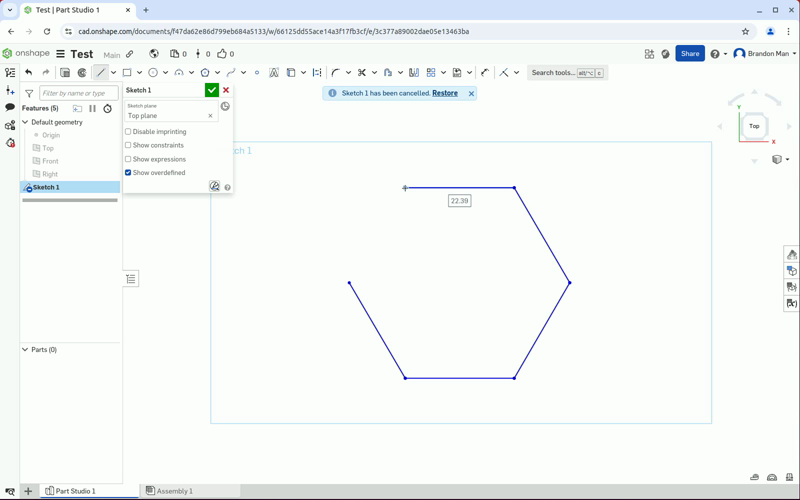
key_down(shift)
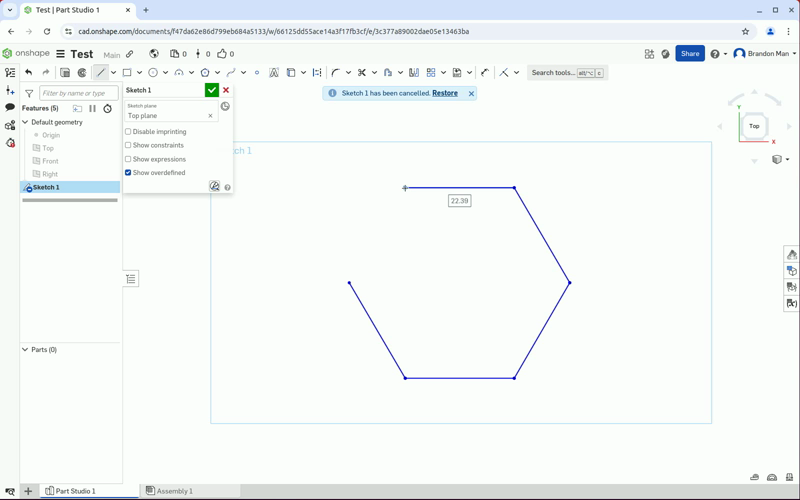
mouse_move(349, 282)
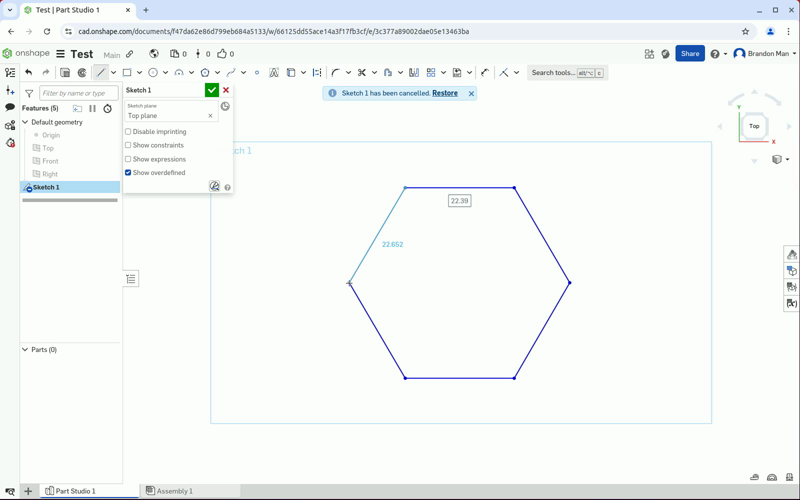
key_up(shift)
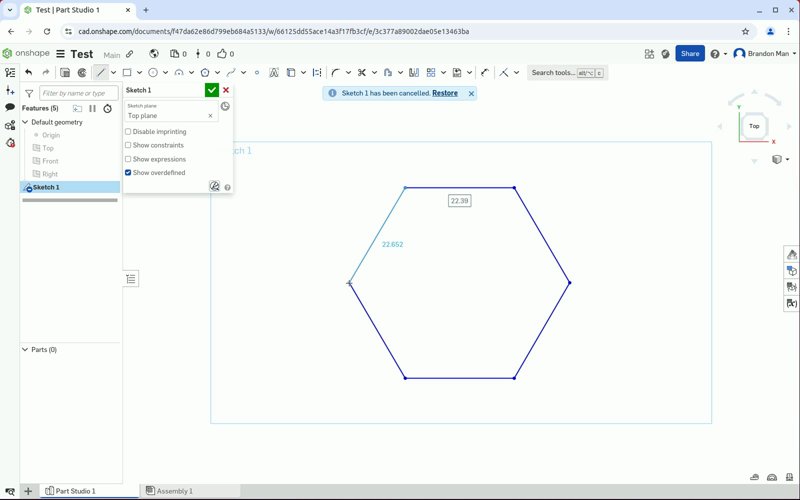
click(349, 282)
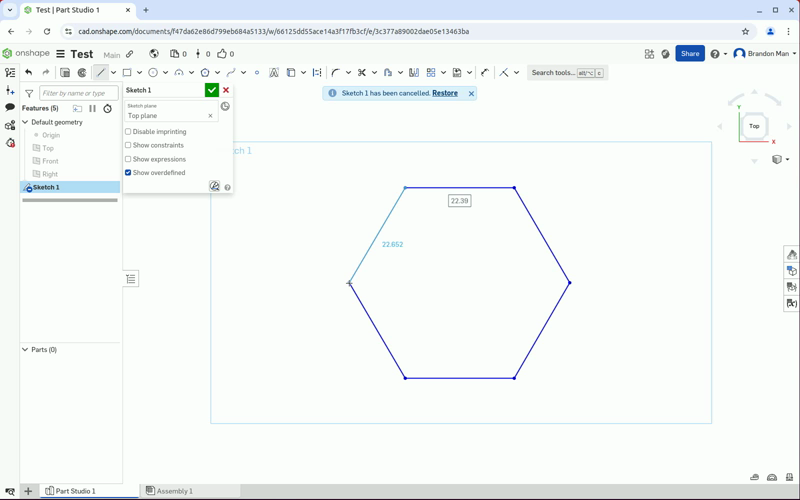
key(esc)
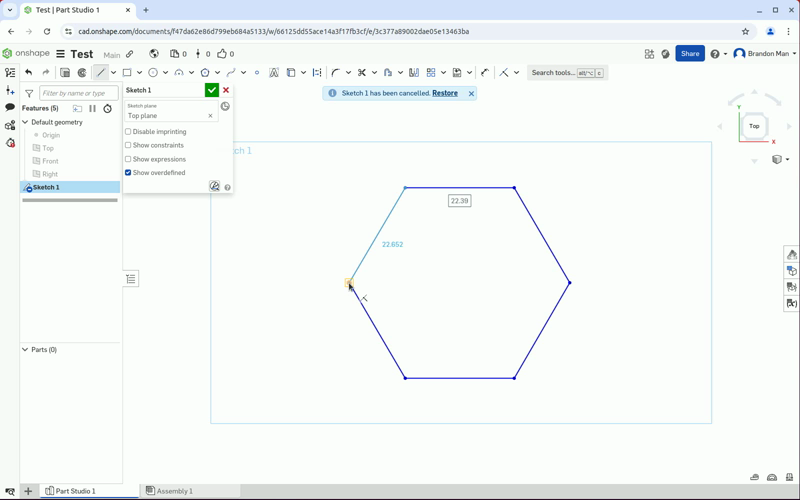
mouse_move(437, 256)
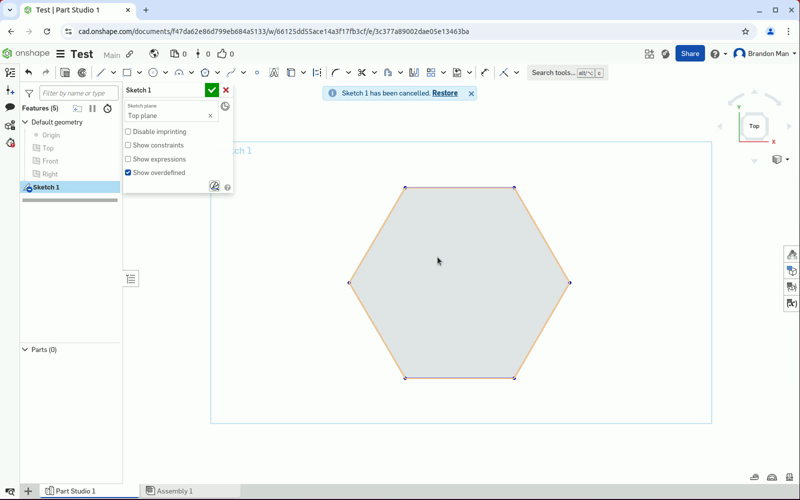
click(437, 256)
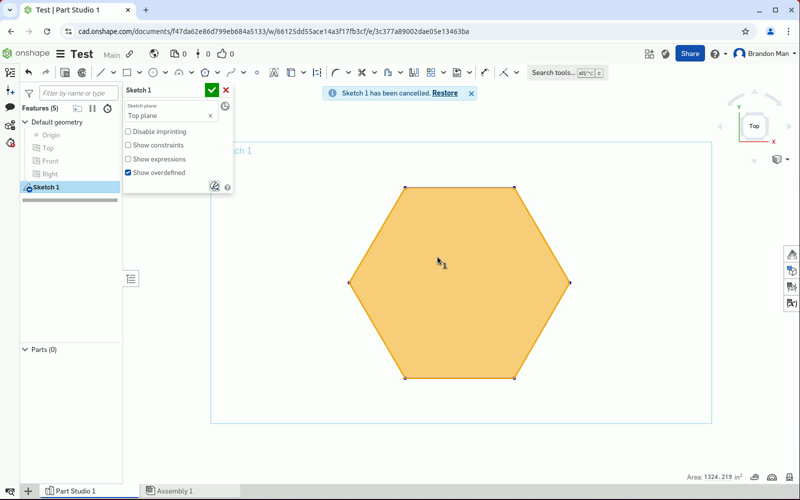
mouse_move(73, 352)
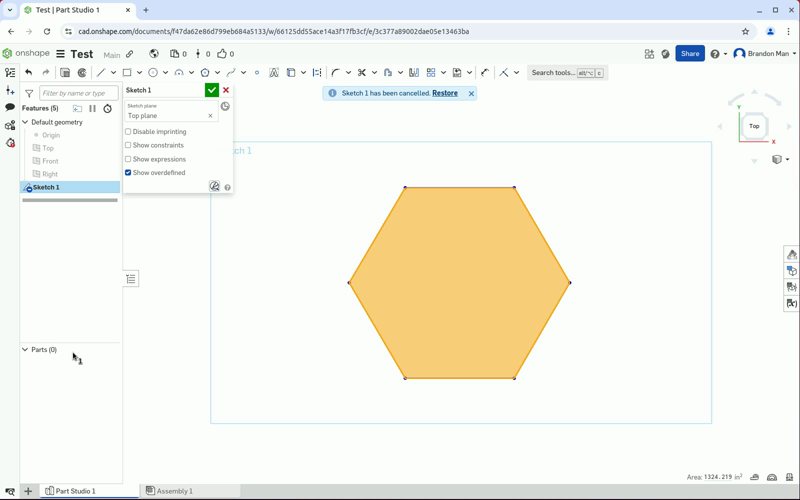
key(shift+y)
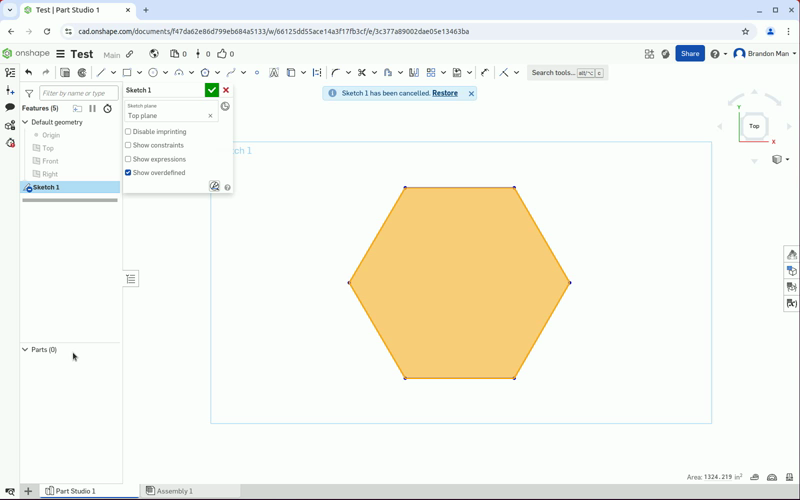
key(shift+e)
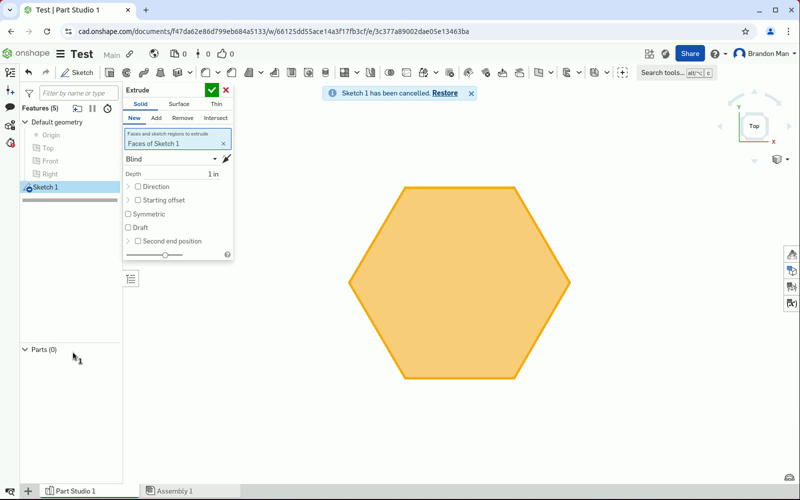
mouse_move(143, 106)
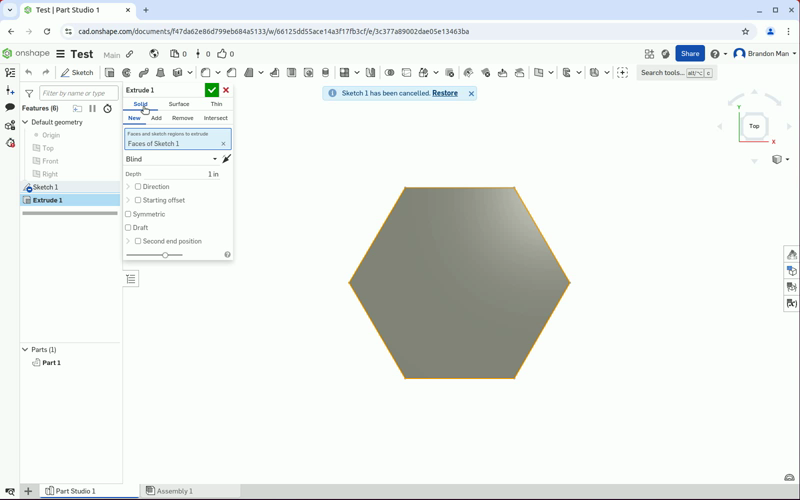
click(143, 106)
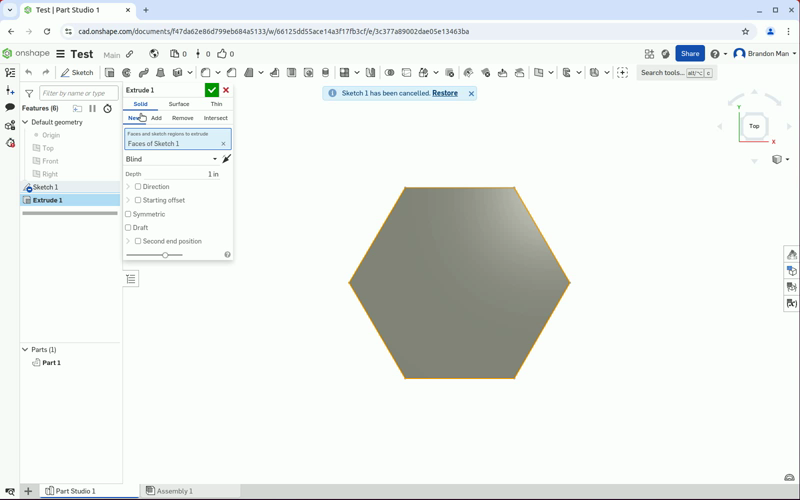
mouse_move(137, 120)
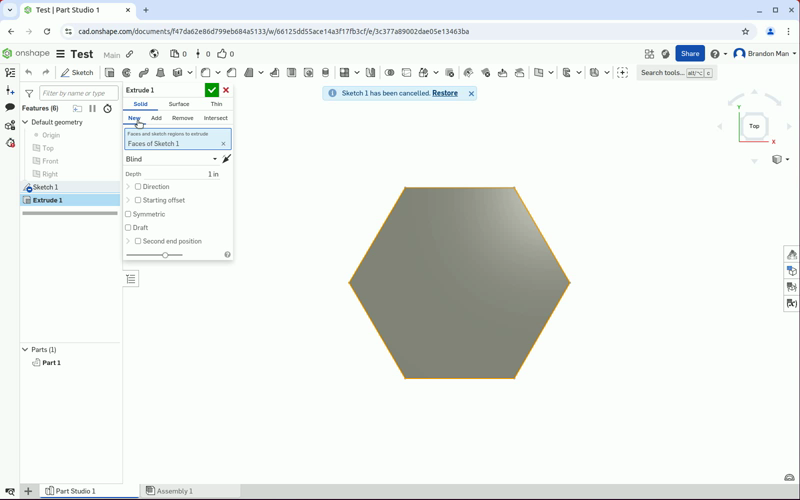
click(137, 120)
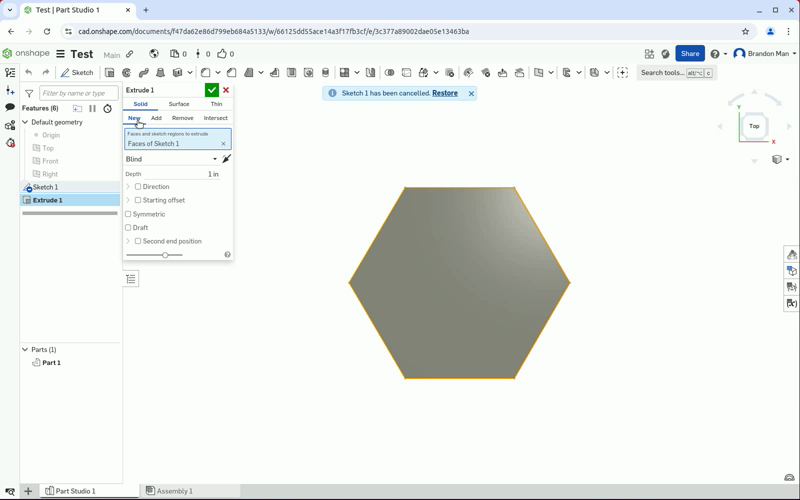
key(tab, 4)
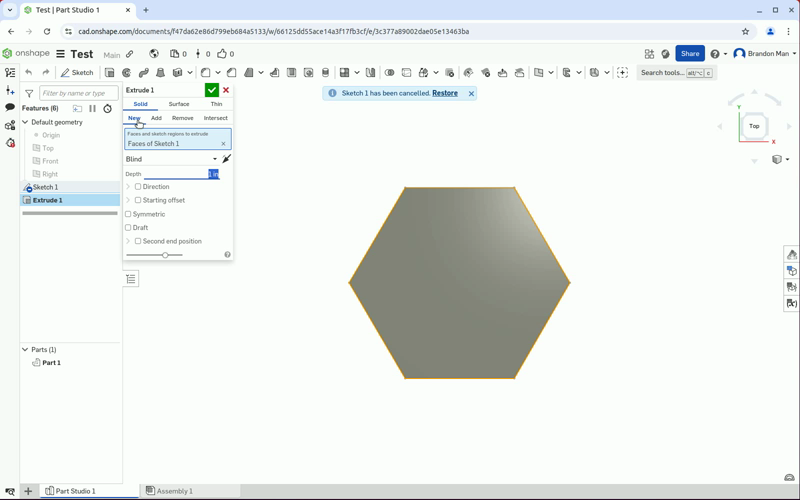
text(15.405)
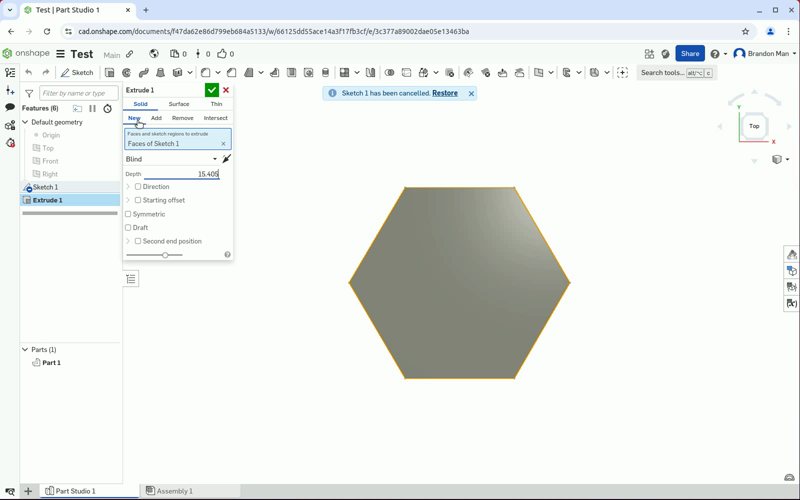
key(enter)
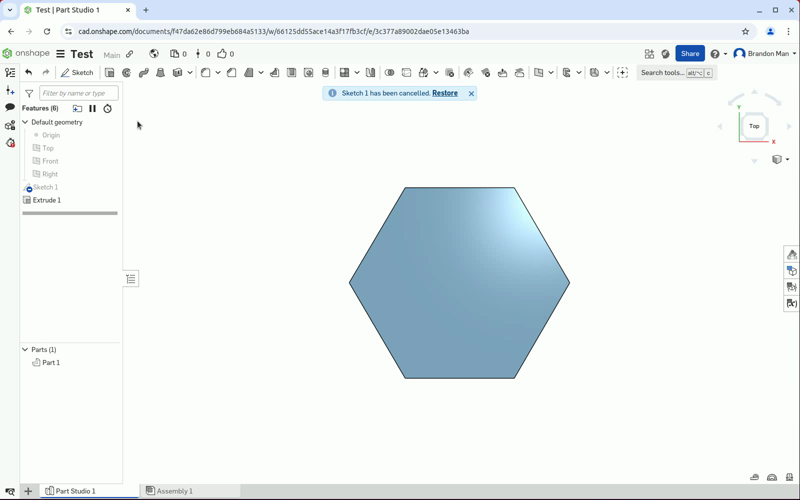
key(shift+h)
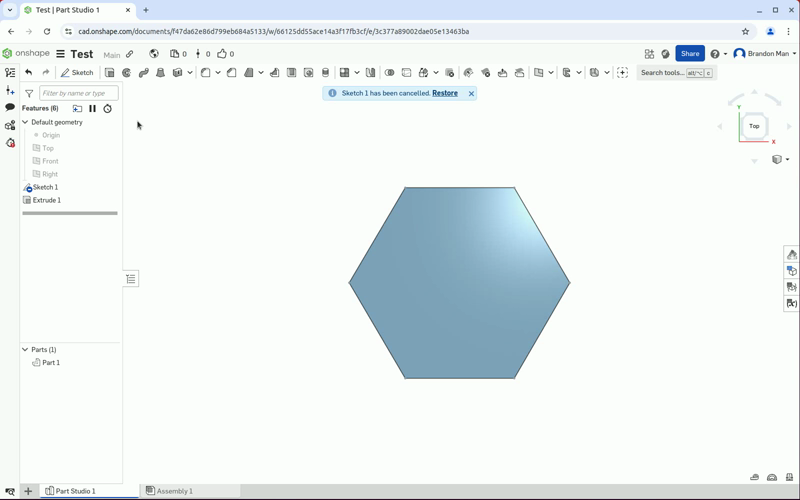
key(shift+h)
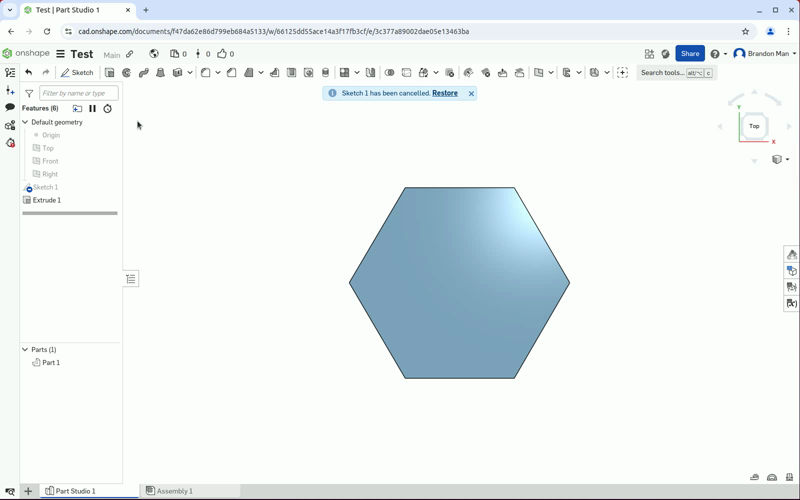
mouse_move(73, 189)
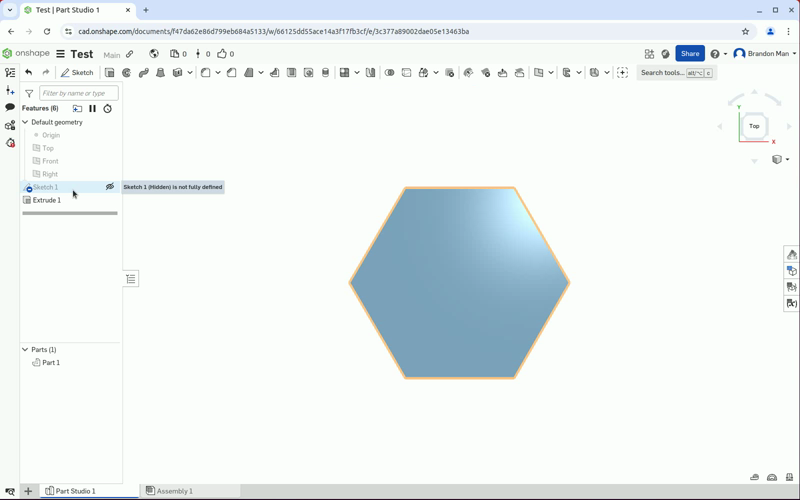
click(73, 189)
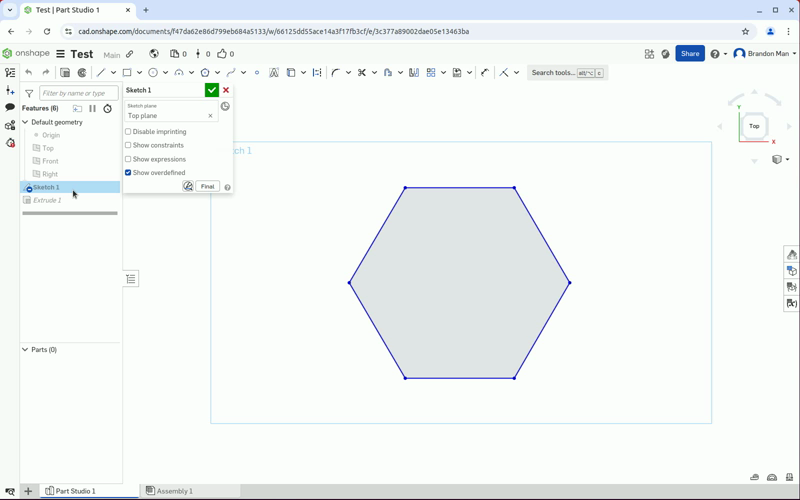
mouse_move(229, 92)
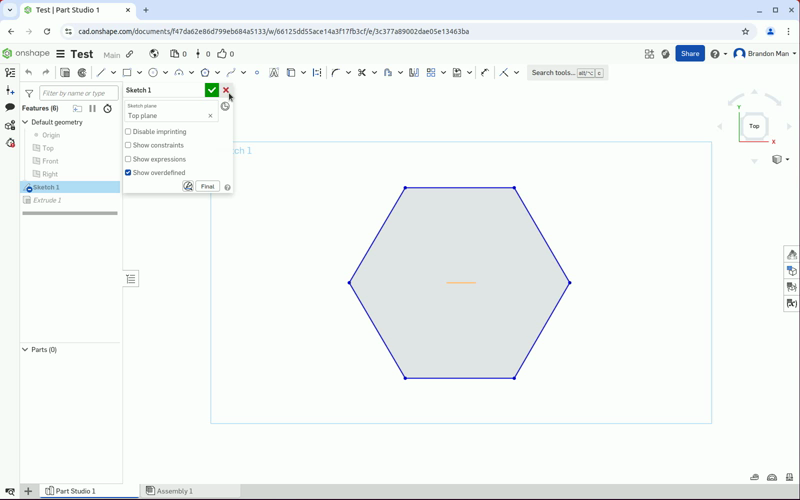
click(229, 92)
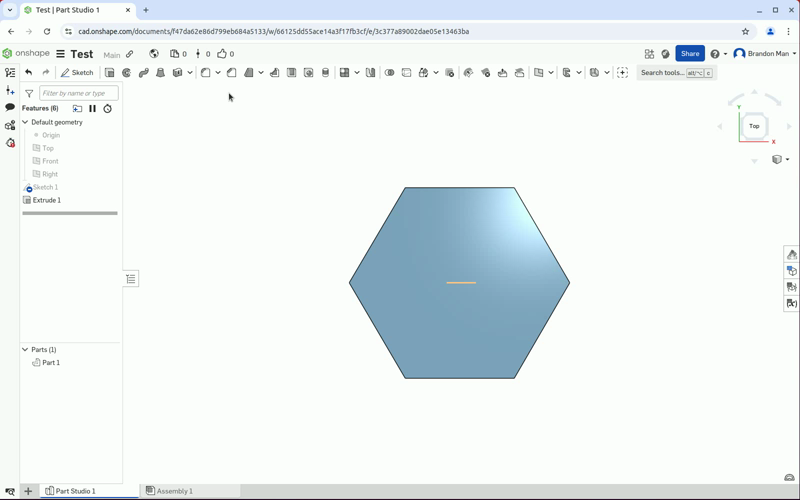
mouse_move(541, 75)
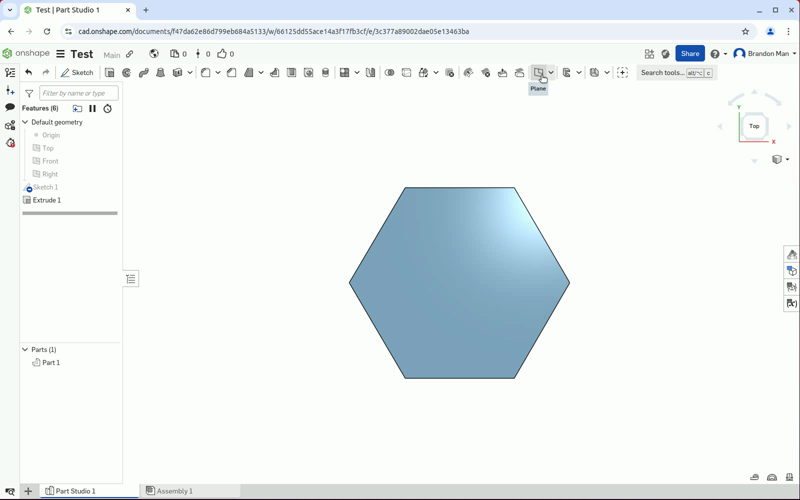
click(541, 75)
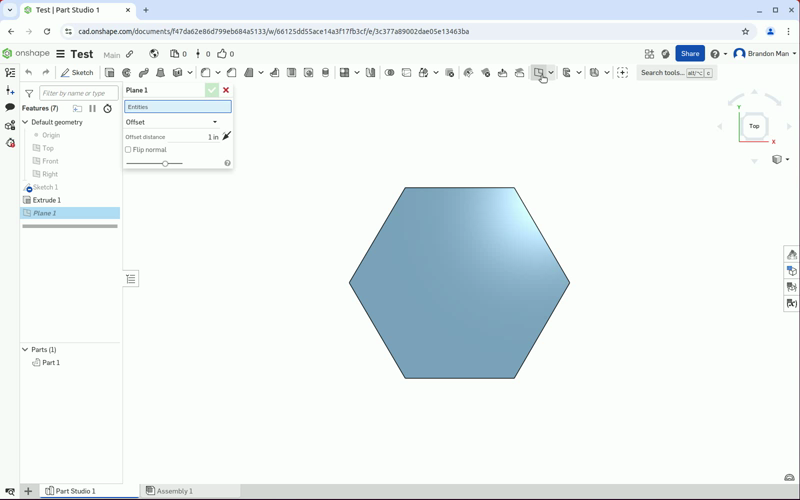
mouse_move(73, 150)
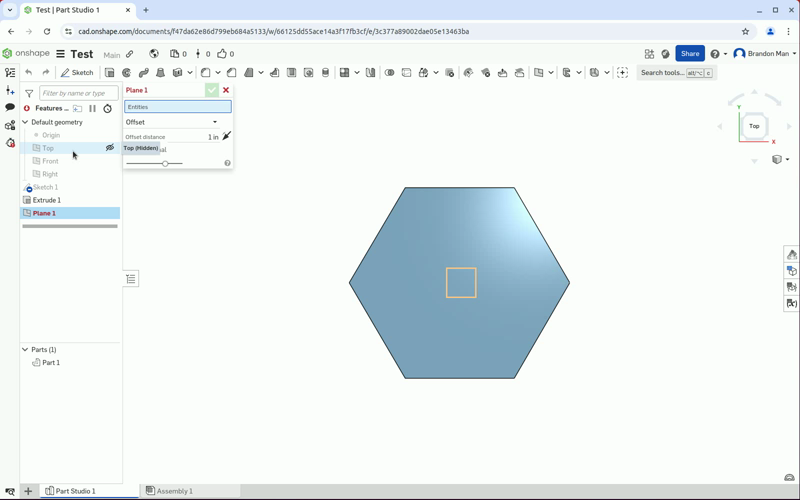
click(73, 150)
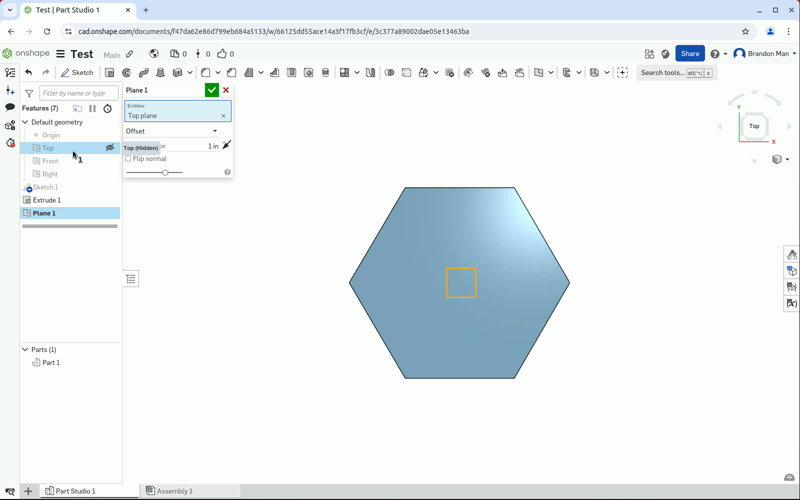
key(tab, 2)
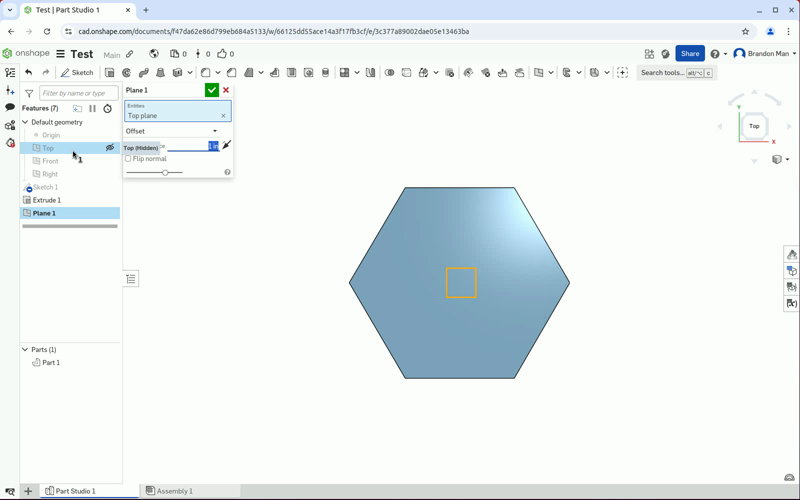
text(15.405)
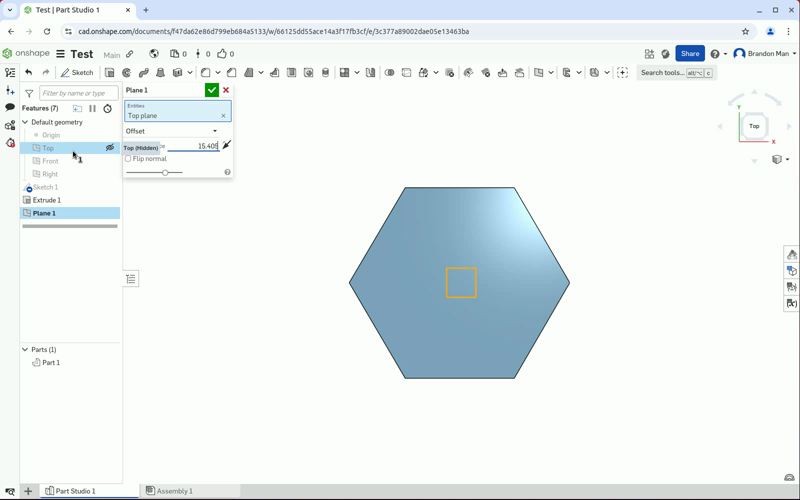
key(enter, 2)
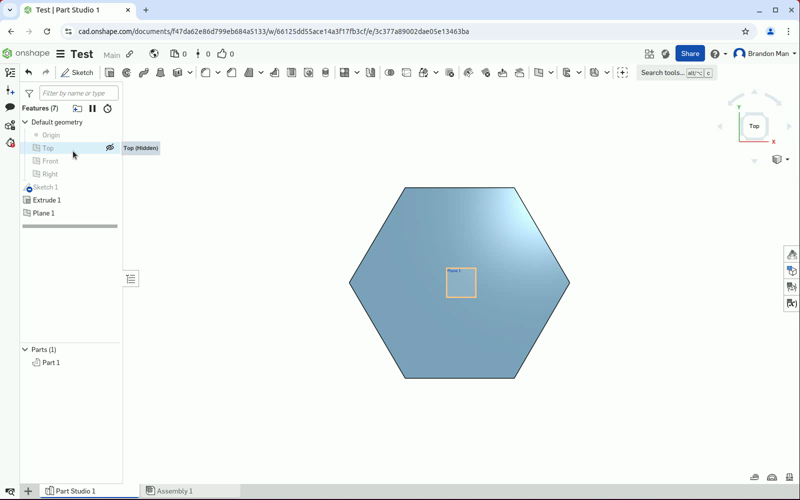
key(shift+s)
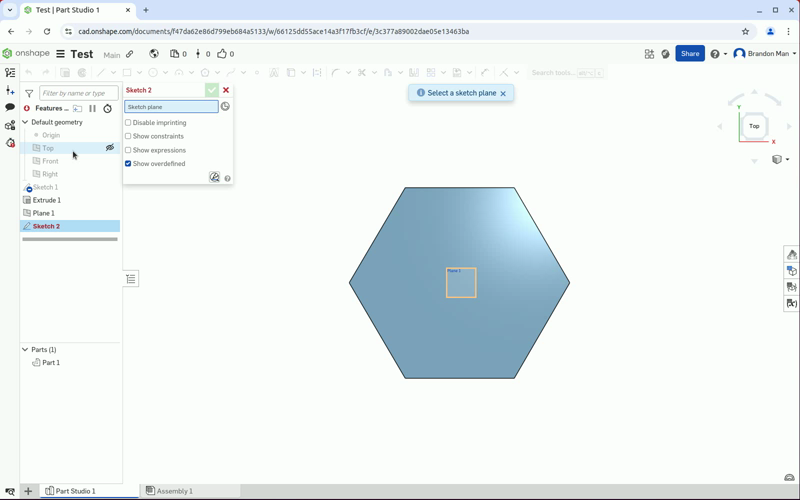
mouse_move(73, 215)
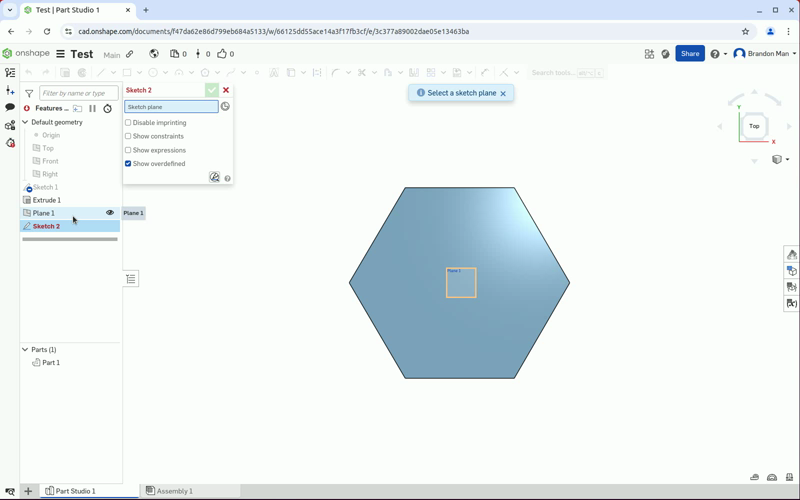
click(73, 215)
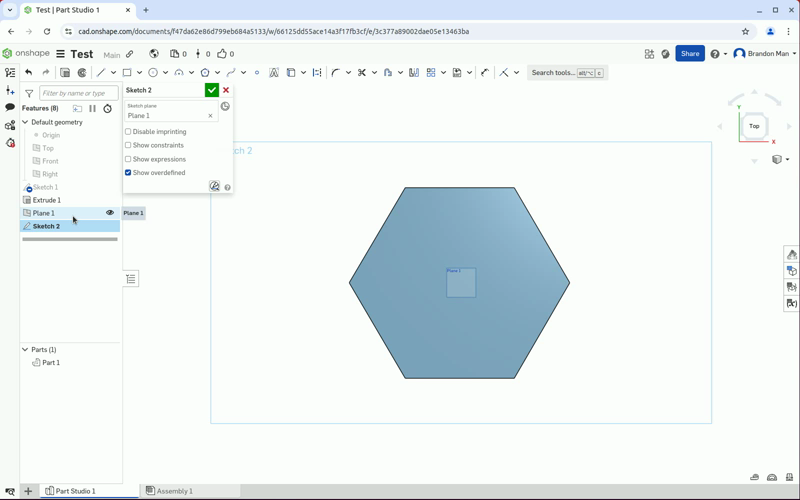
mouse_move(73, 352)
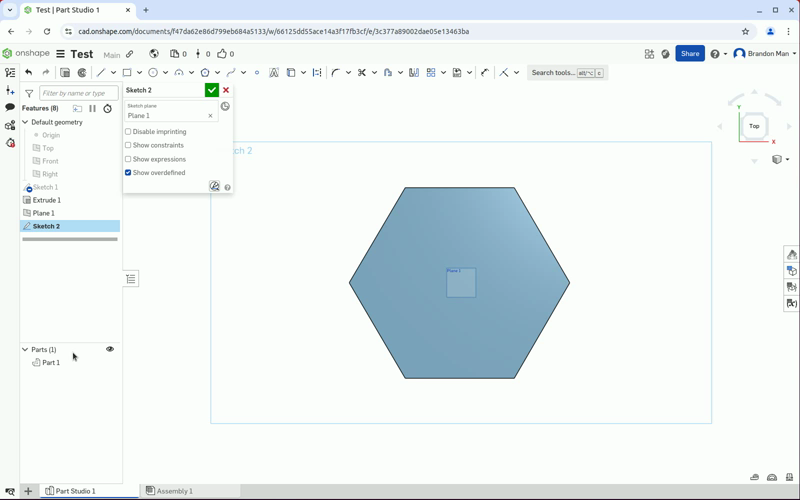
key(y)
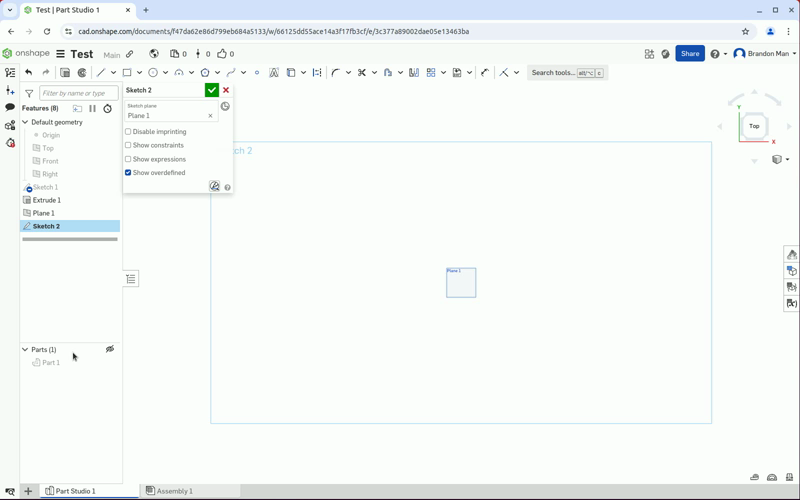
key(c)
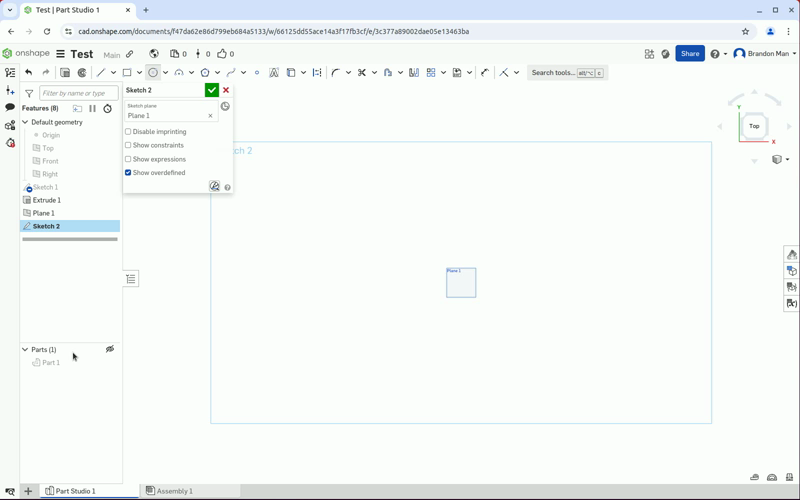
key_down(shift)
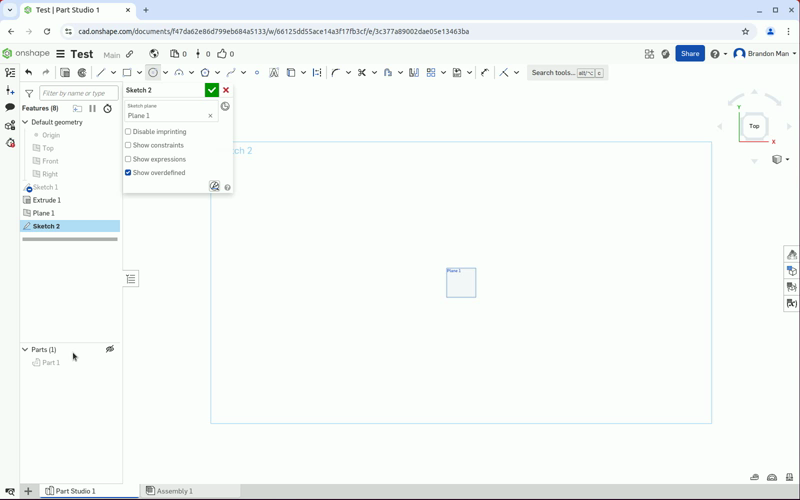
mouse_move(461, 282)
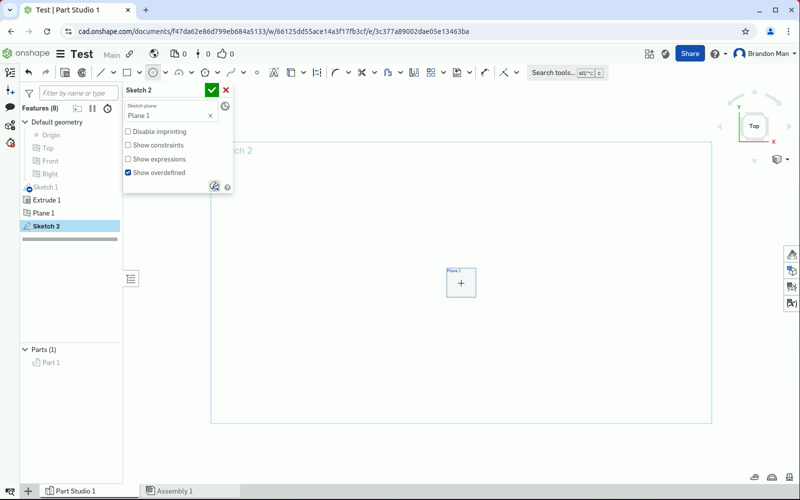
click(461, 282)
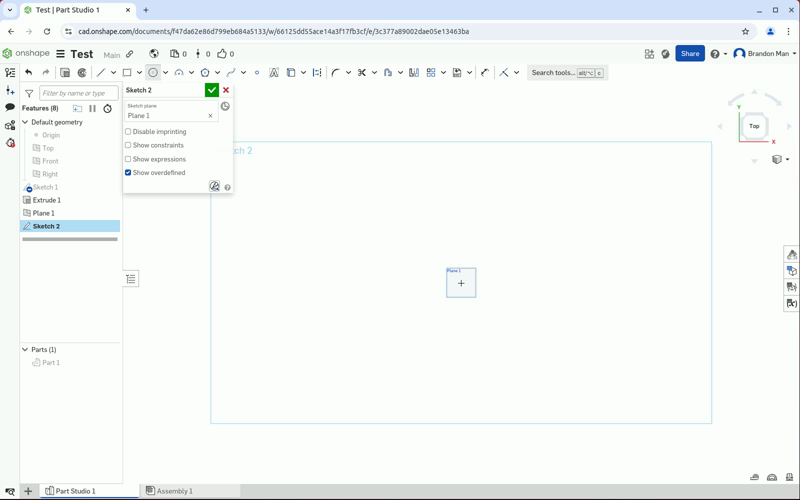
key_up(shift)
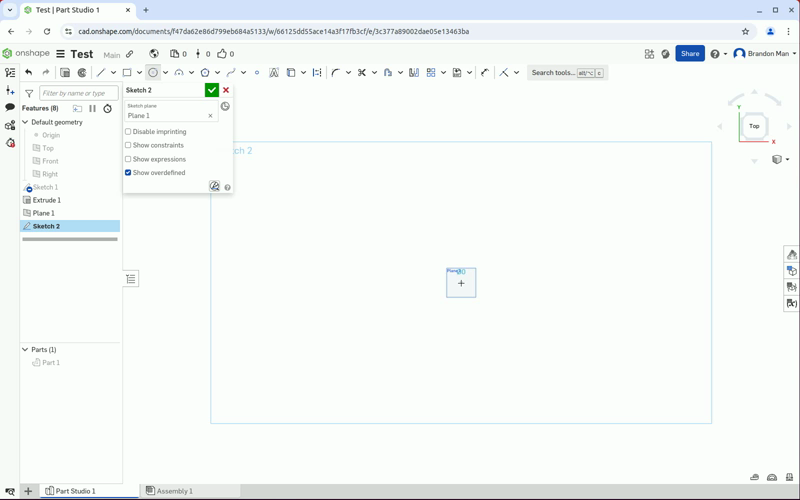
mouse_move(552, 282)
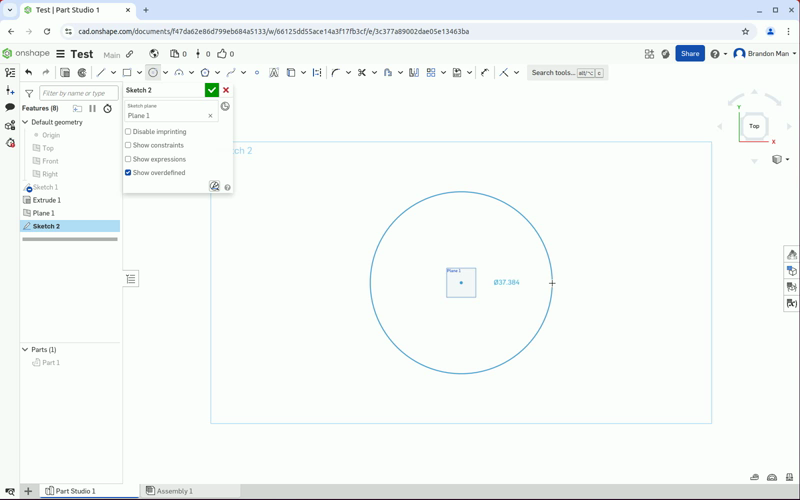
click(552, 282)
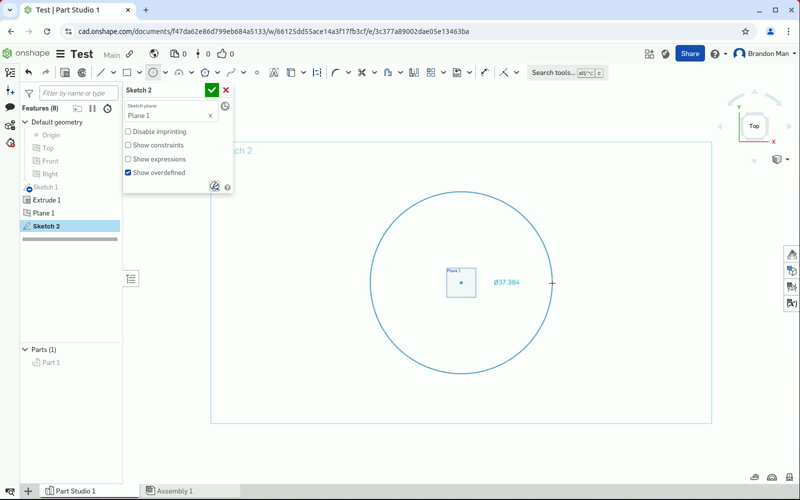
key(esc)
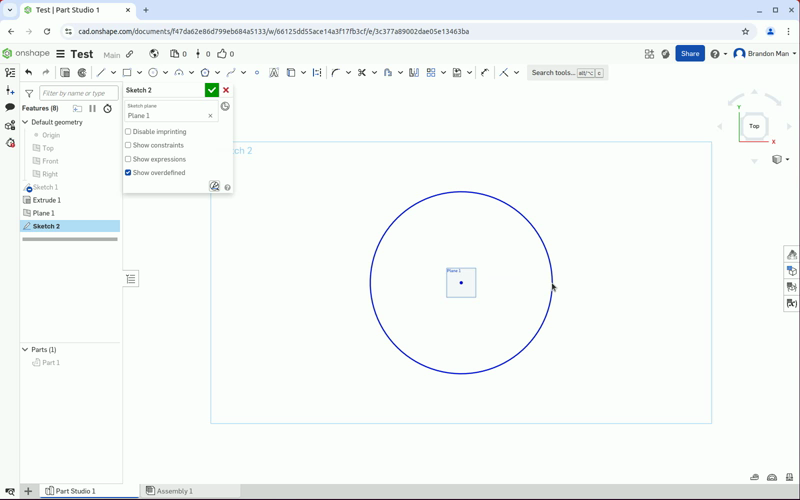
mouse_move(451, 354)
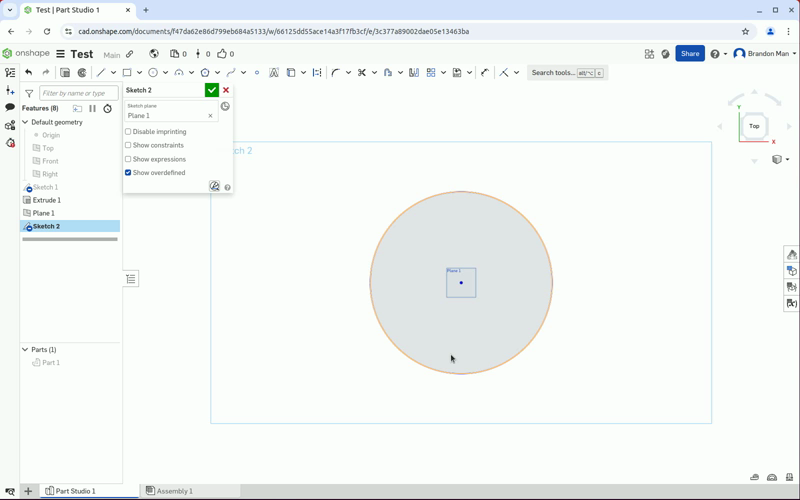
click(451, 354)
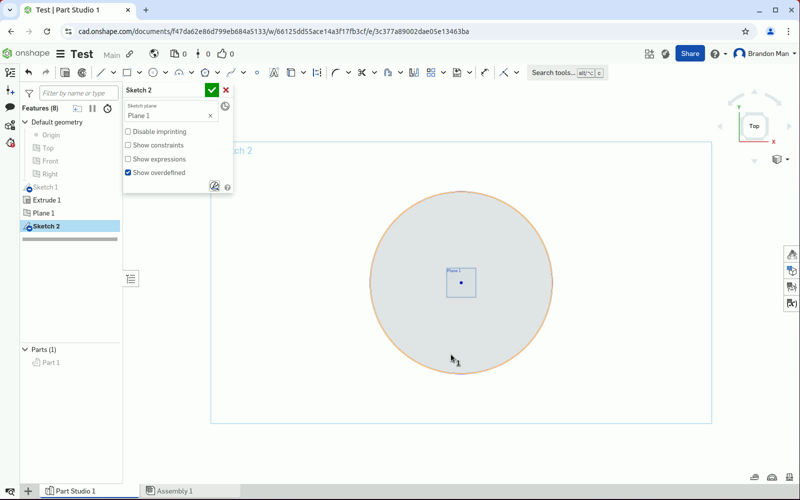
mouse_move(73, 352)
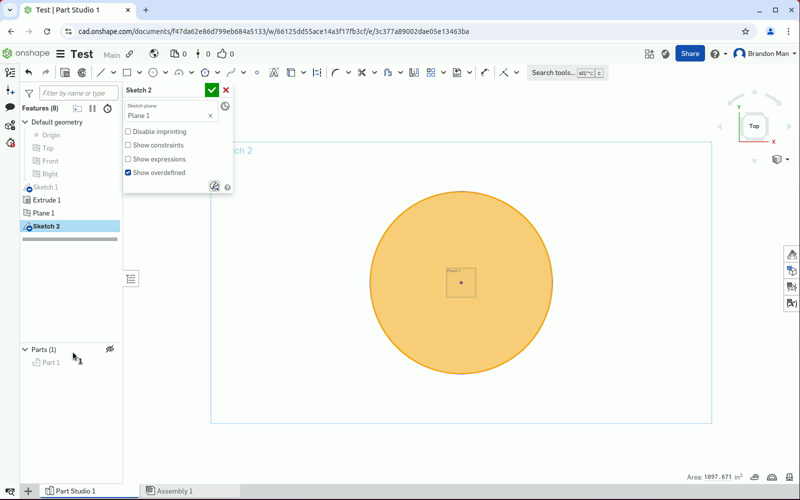
key(shift+y)
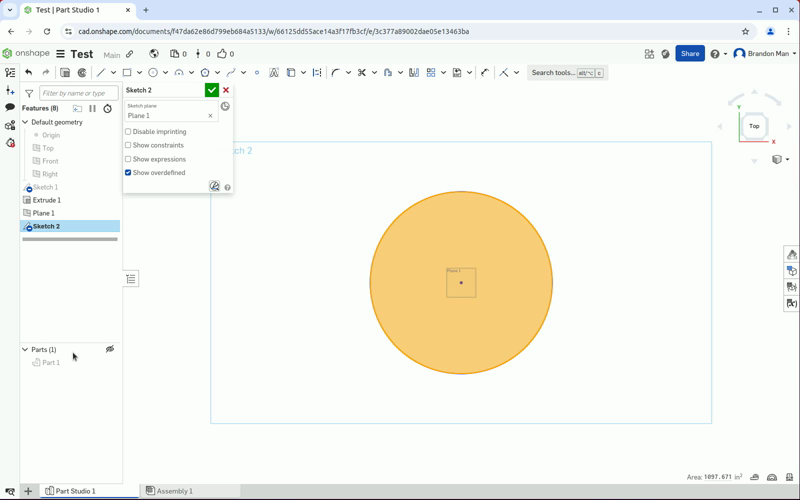
key(shift+e)
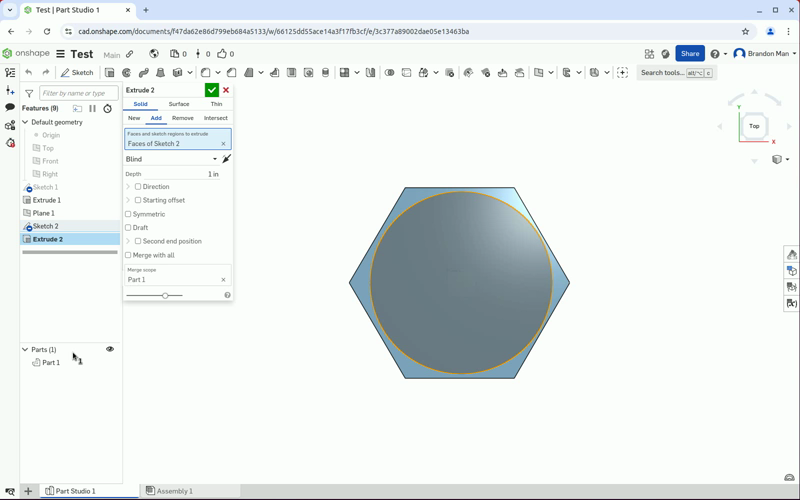
mouse_move(143, 106)
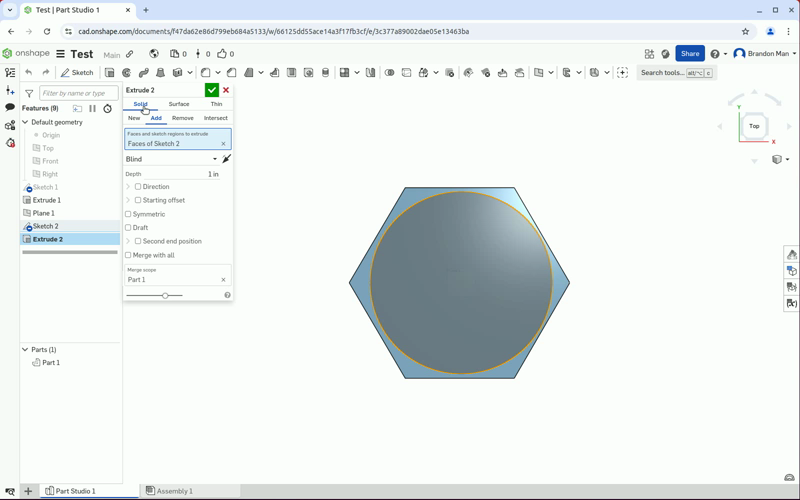
click(143, 106)
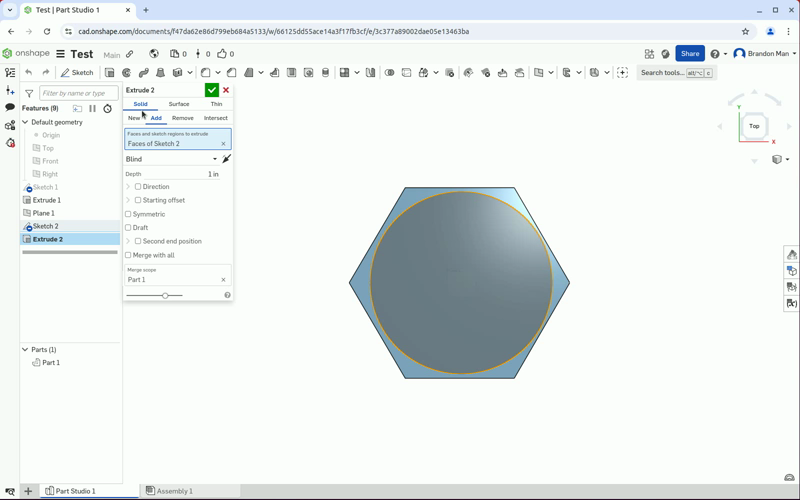
mouse_move(137, 120)
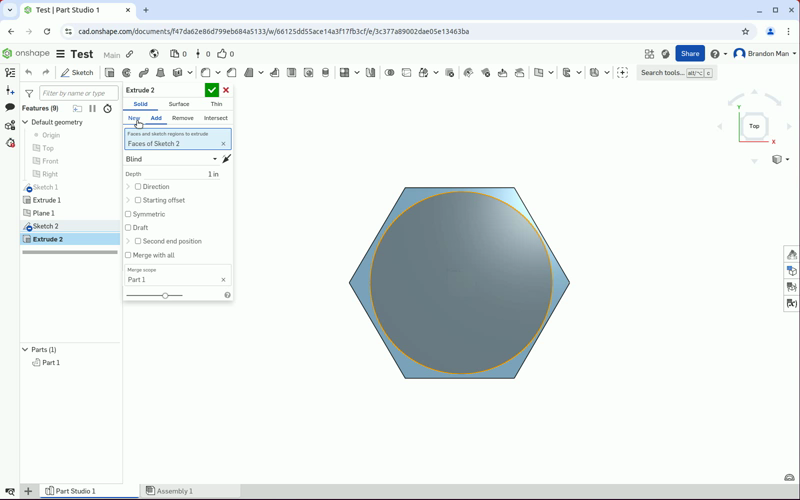
click(137, 120)
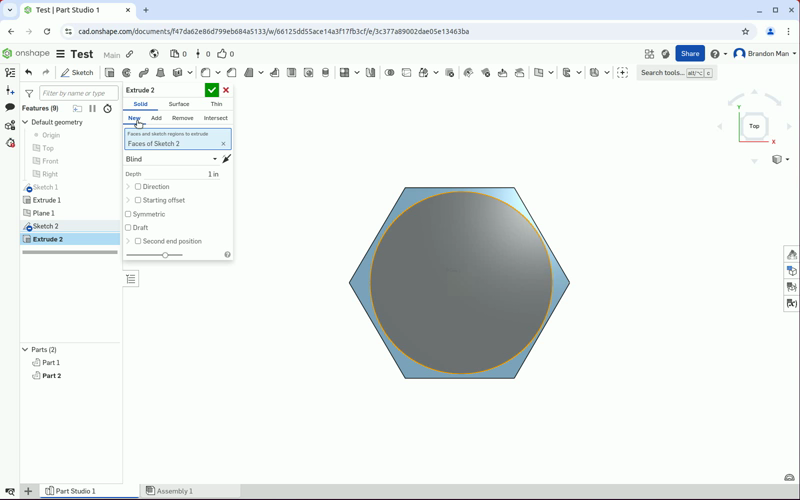
key(tab, 4)
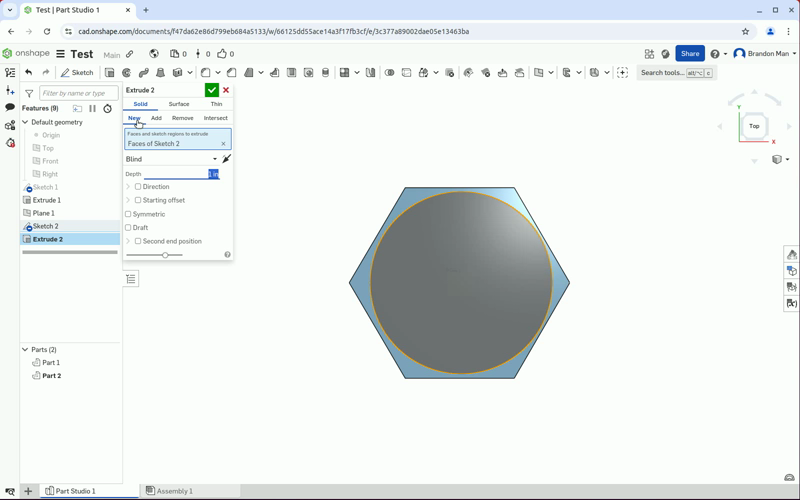
text(7.703)
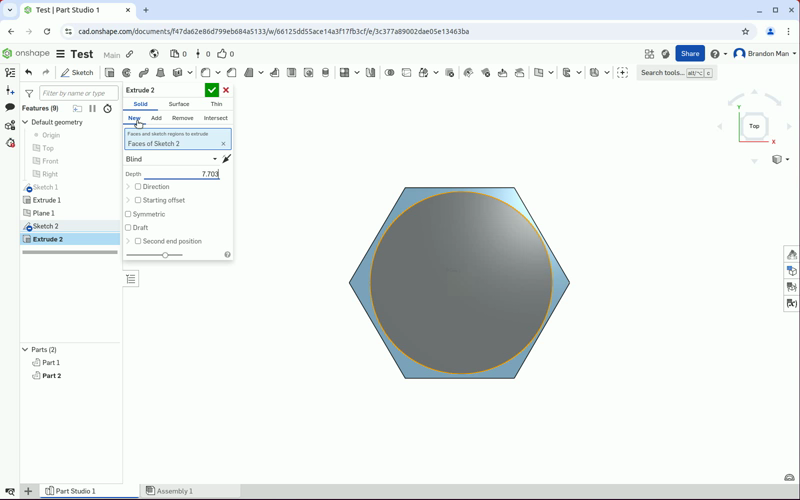
key(enter)
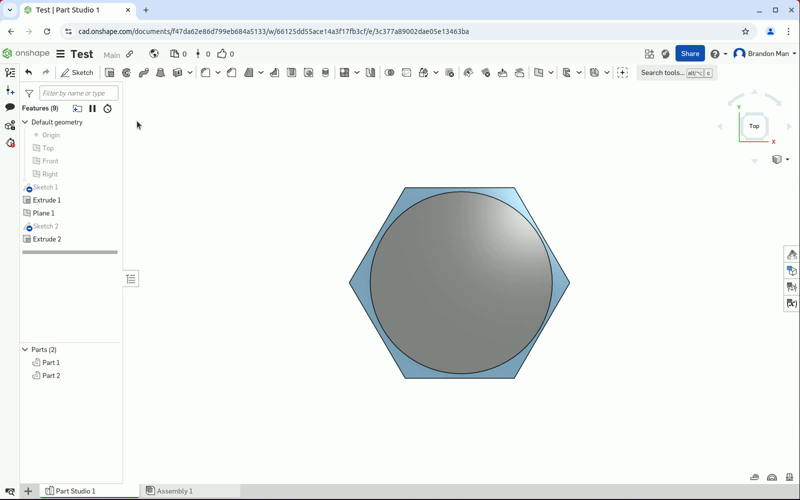
key(shift+h)
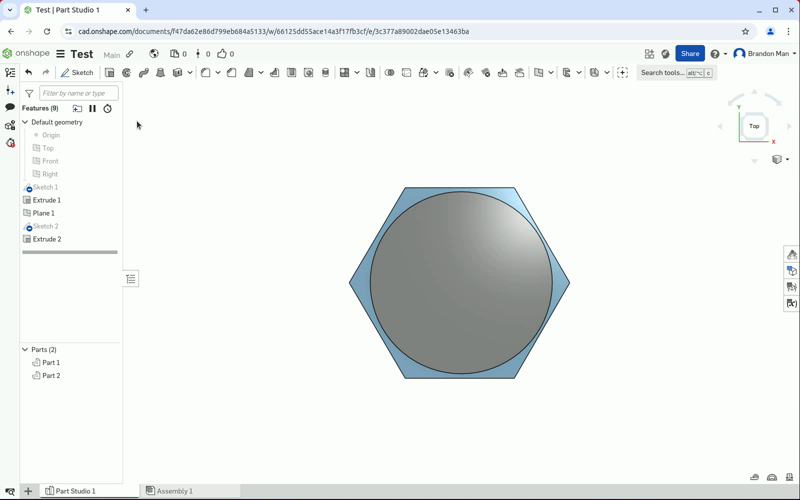
key(shift+h)
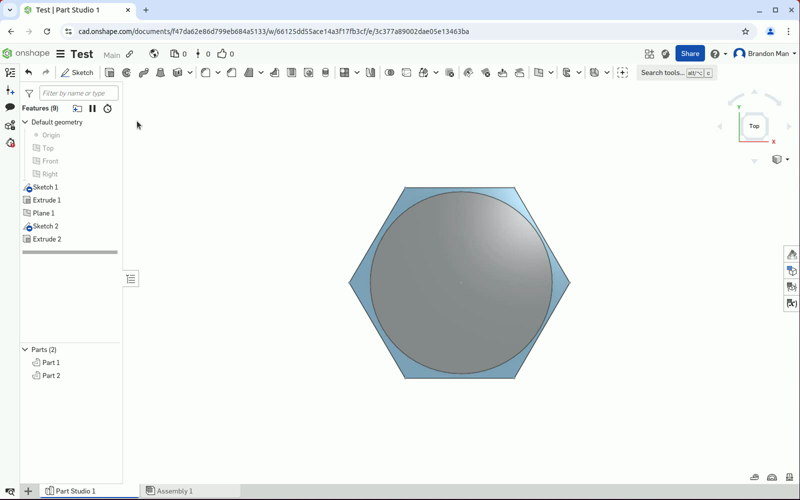
key(shift+7)
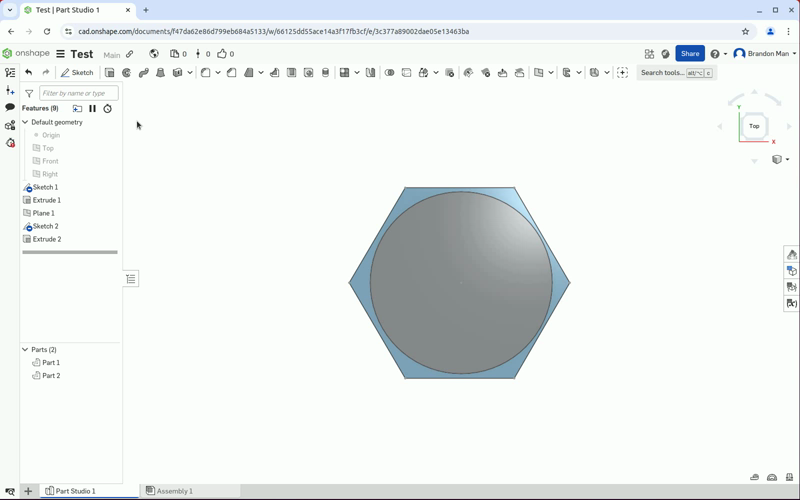
key(up, 3)
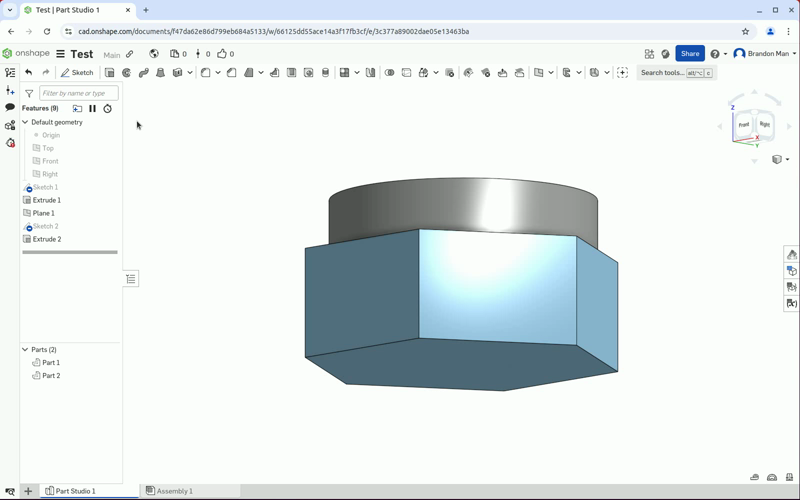
key(left, 3)
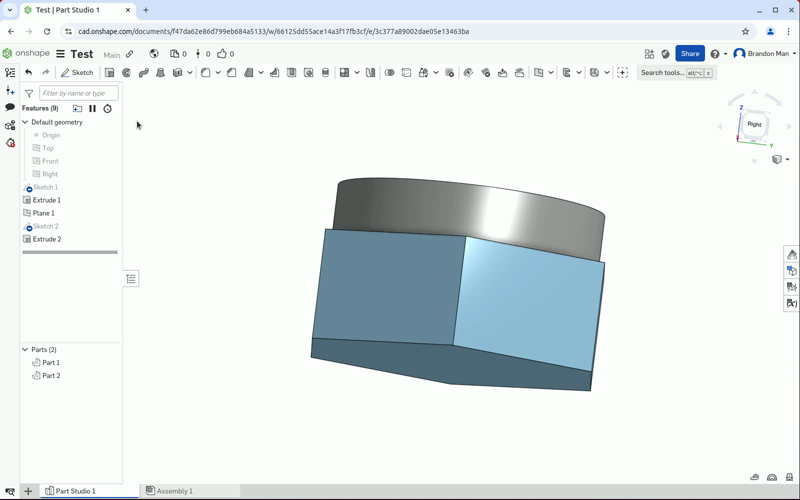
key(right, 3)
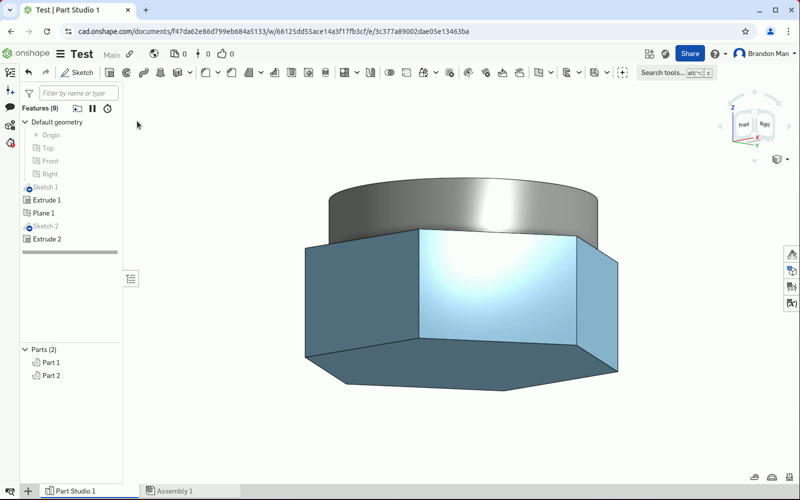
key(down, 3)
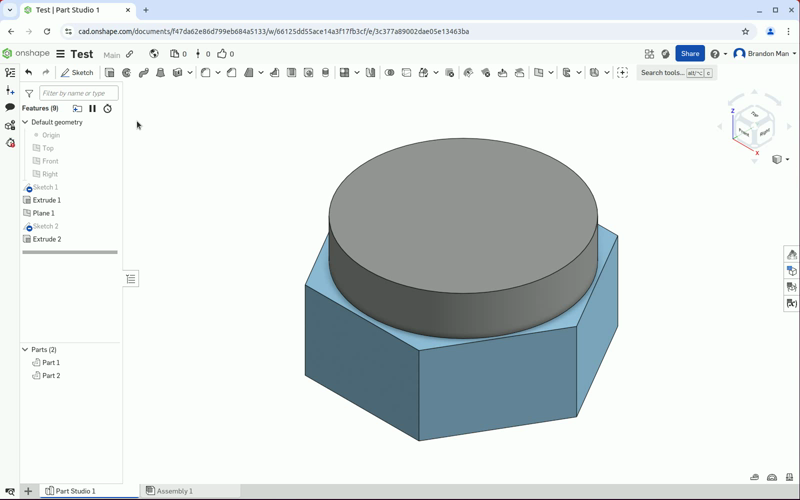
mouse_move(73, 189)
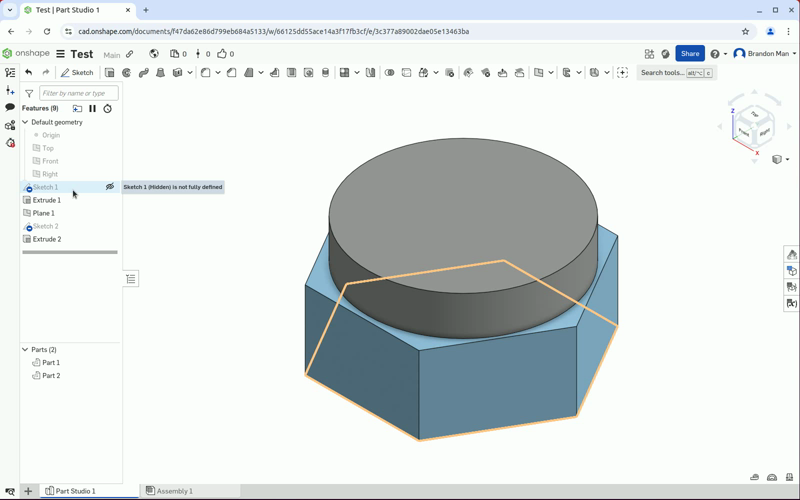
click(73, 189)